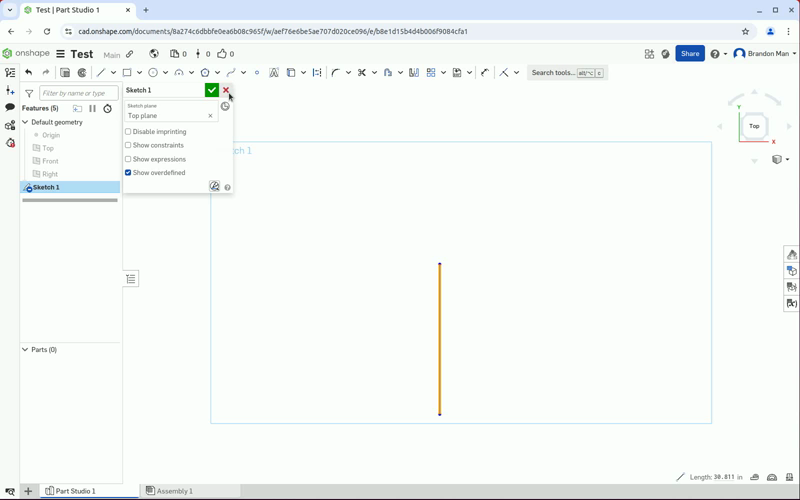
key(shift+h)
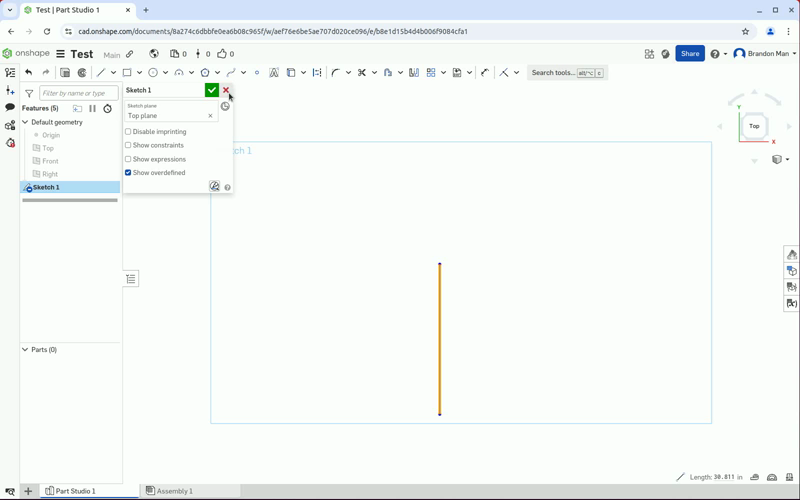
key(shift+s)
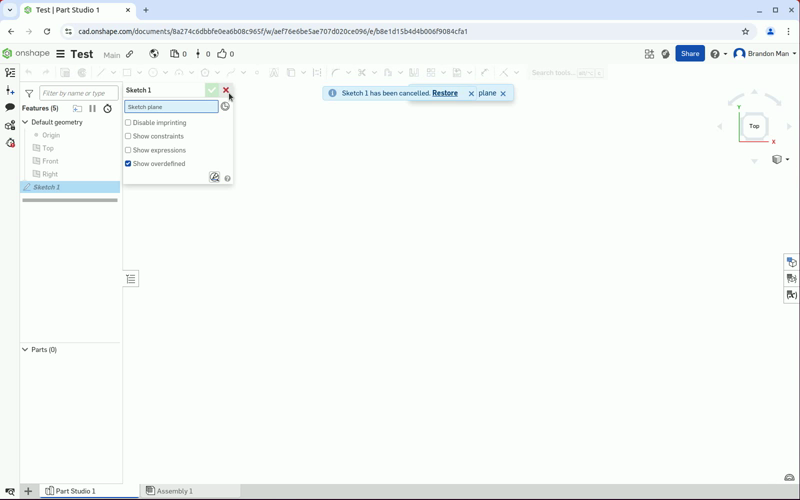
mouse_move(73, 150)
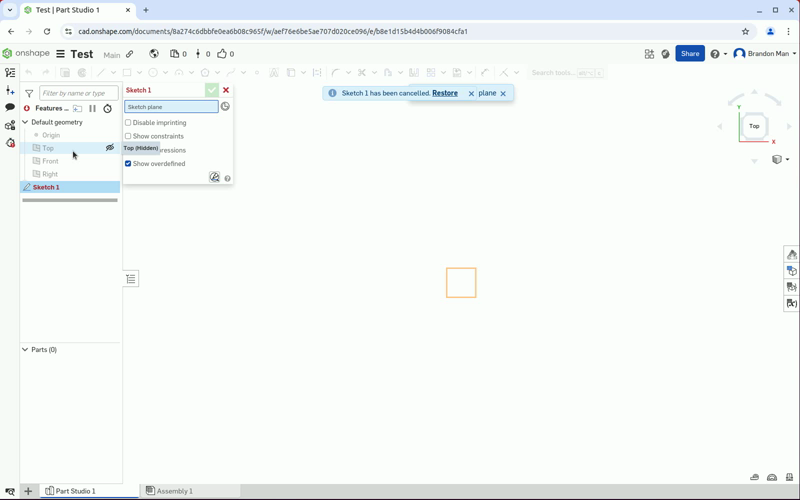
click(73, 150)
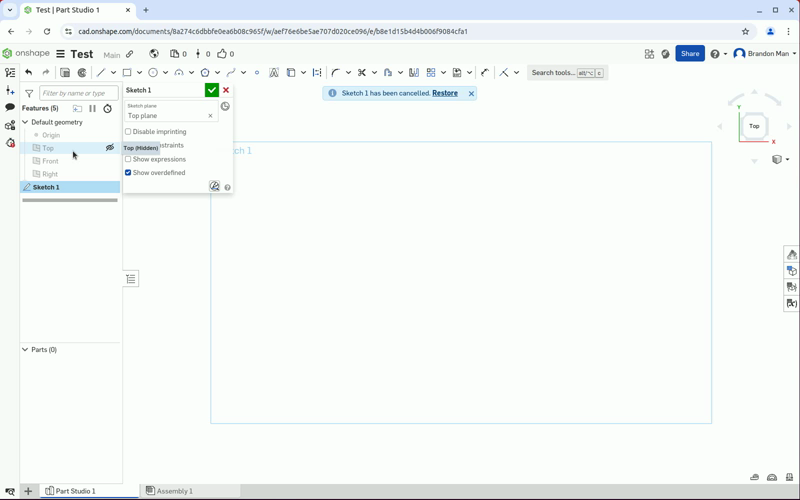
mouse_move(73, 352)
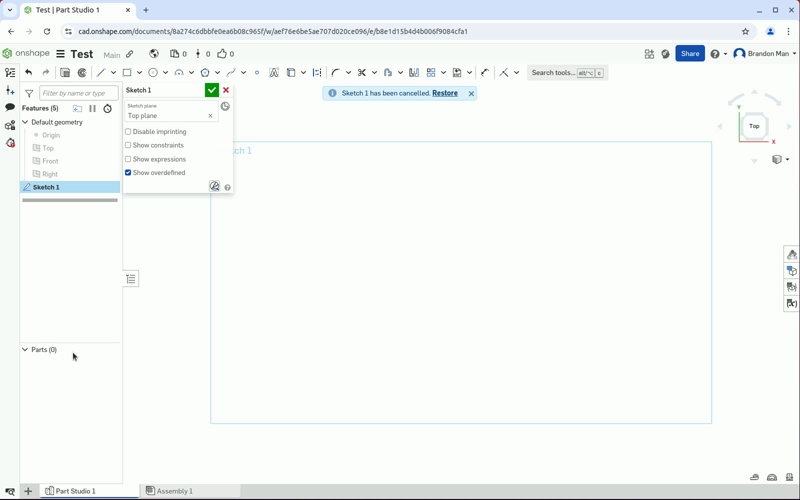
key(y)
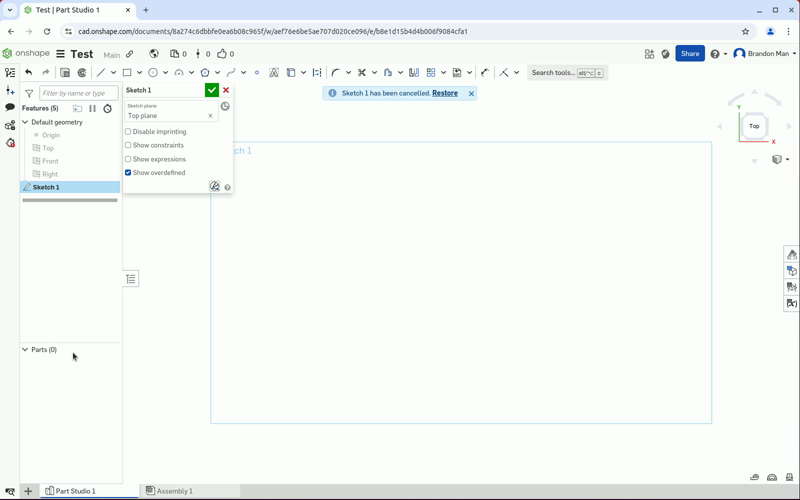
key(l)
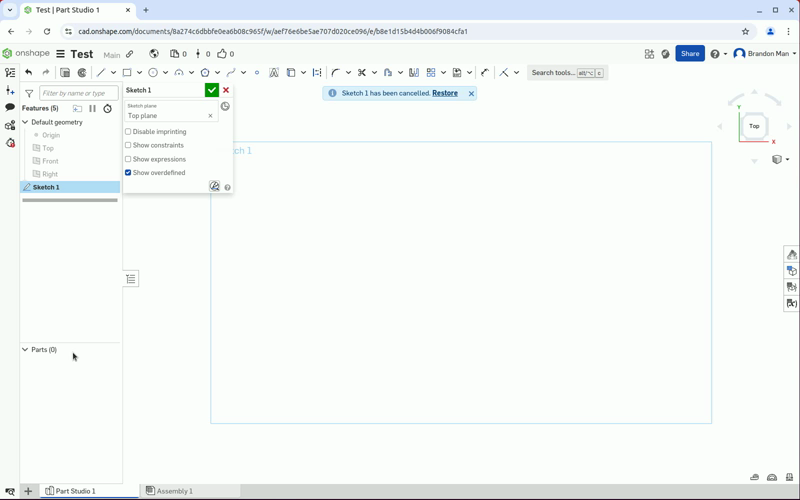
key_down(shift)
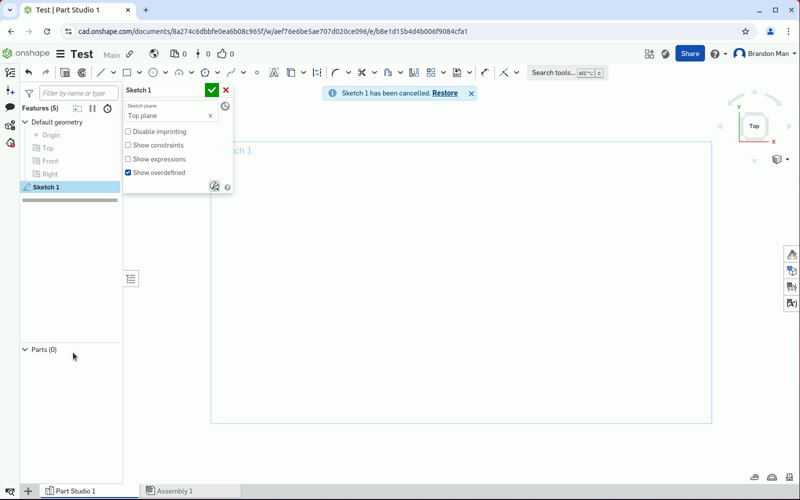
mouse_move(423, 282)
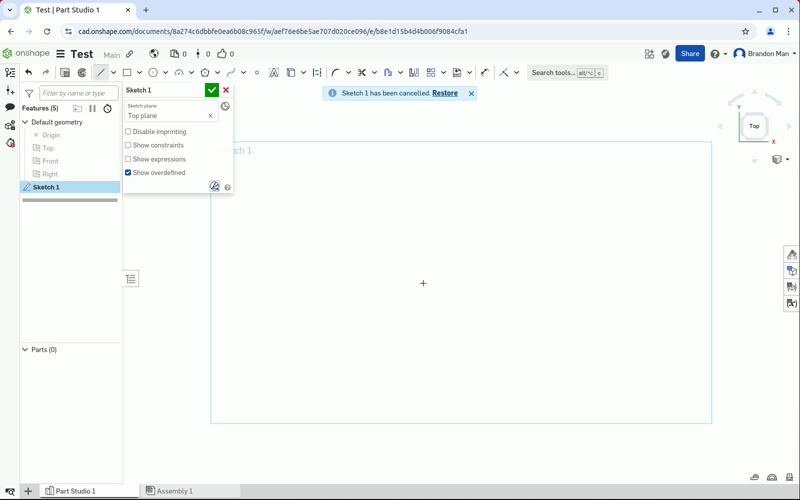
click(423, 282)
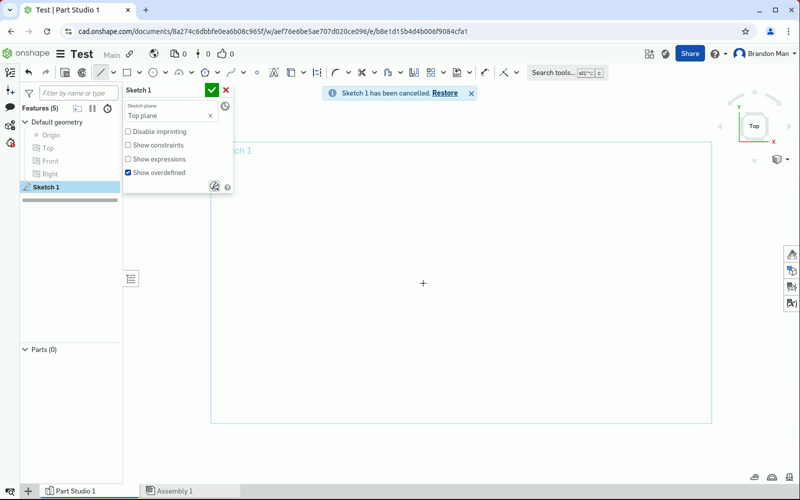
key_up(shift)
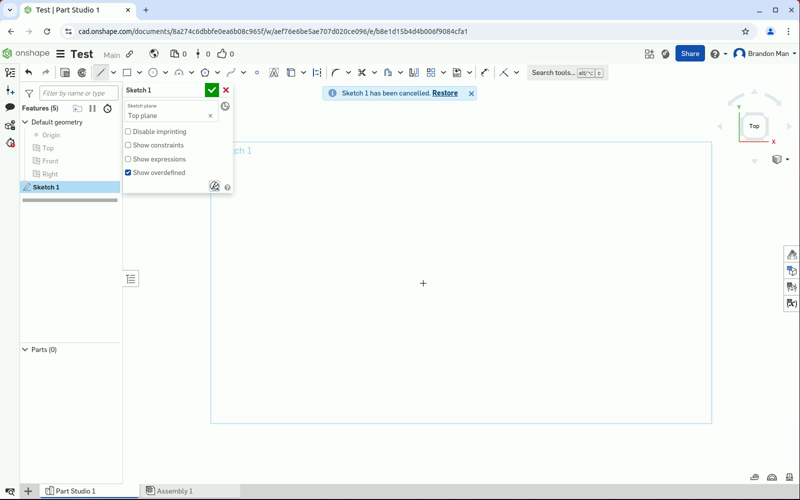
key_down(shift)
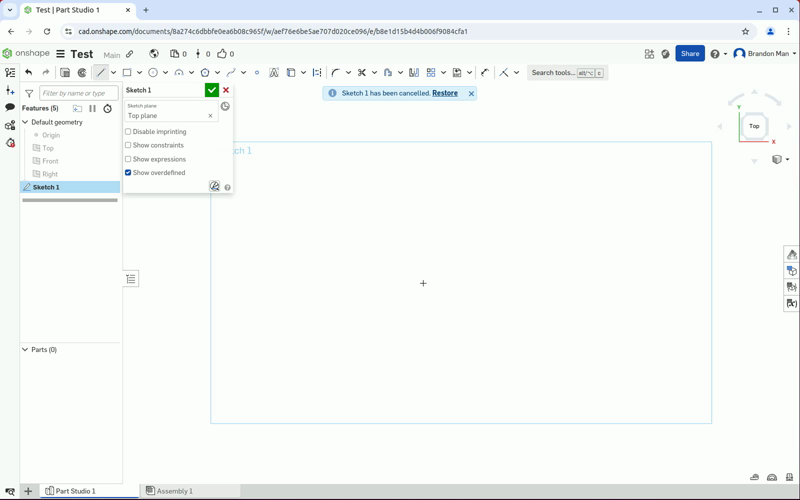
mouse_move(453, 282)
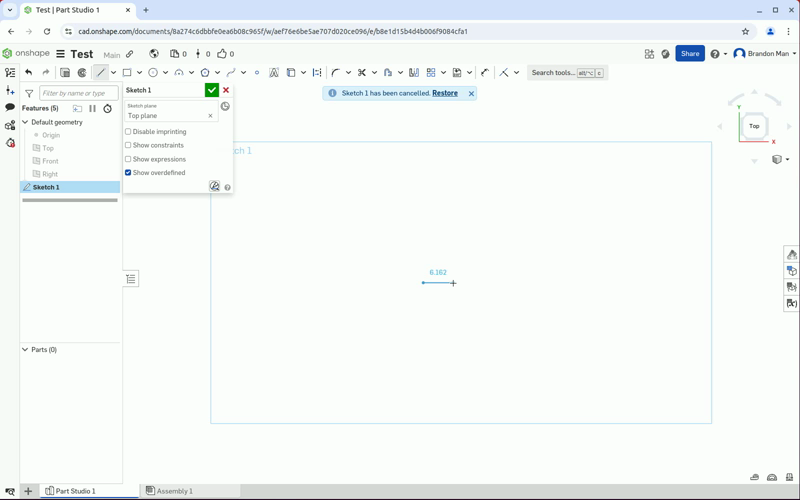
mouse_move(432, 282)
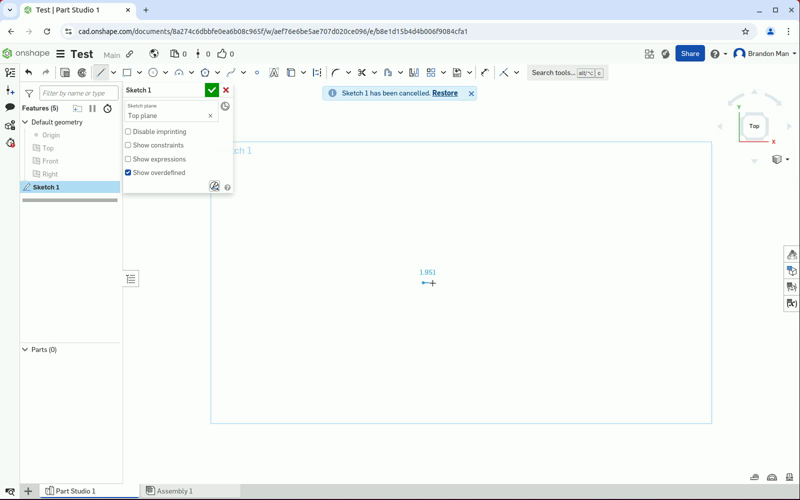
click(432, 282)
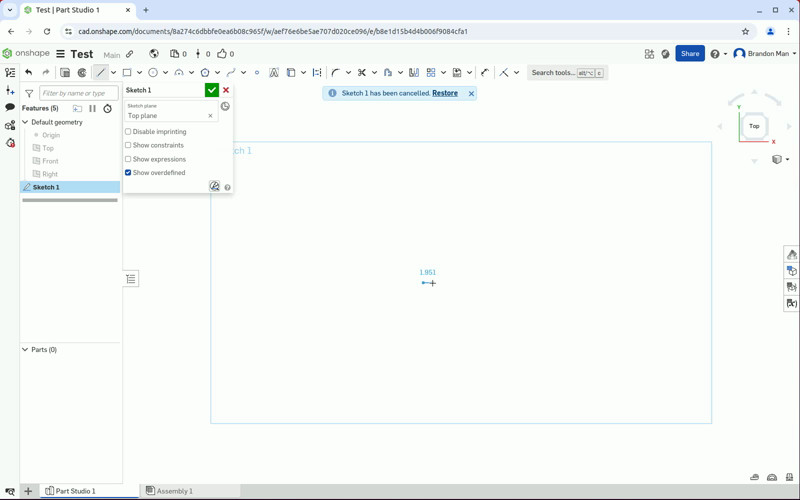
key_up(shift)
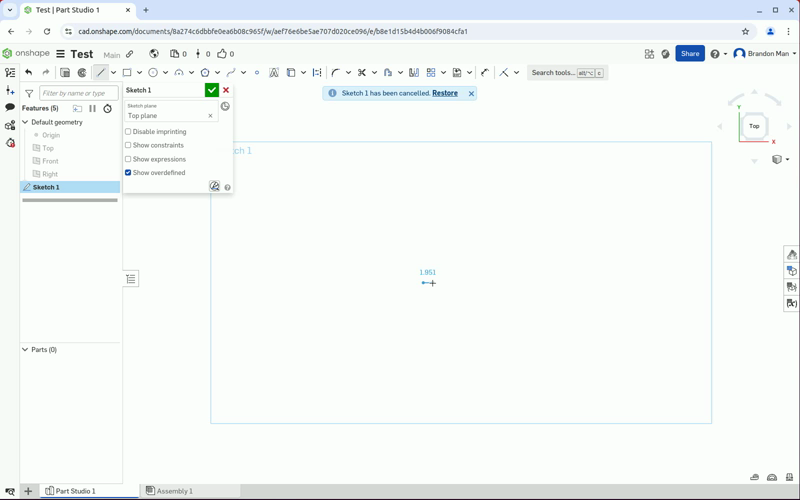
key(esc)
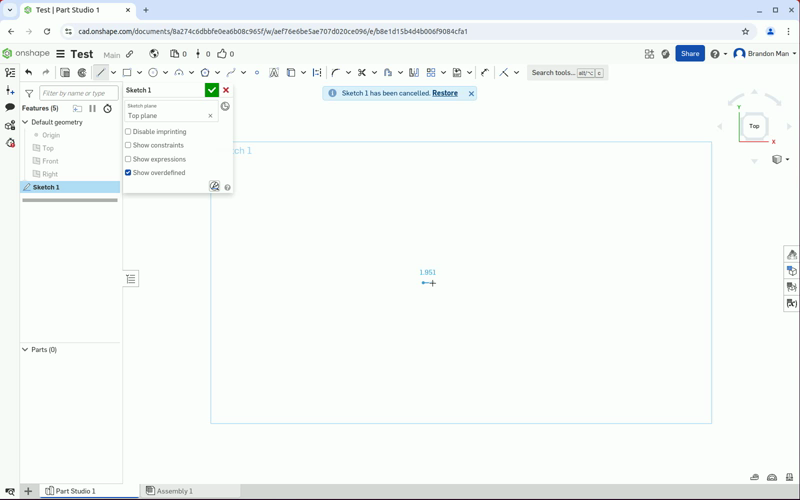
key(a)
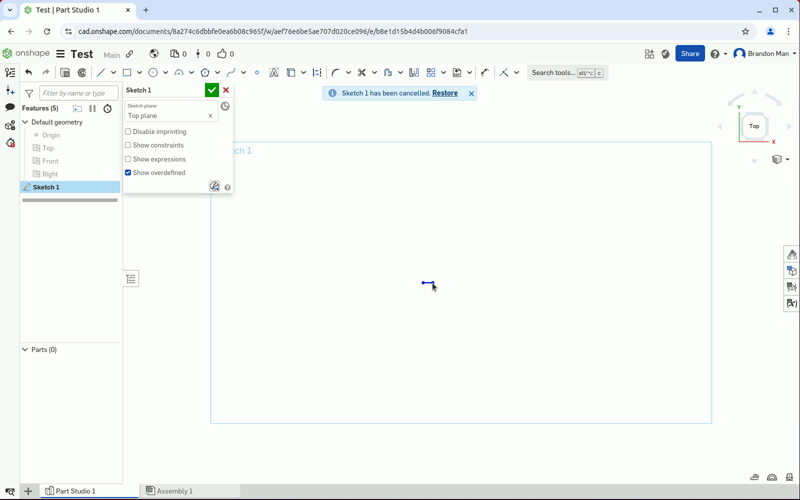
mouse_move(432, 282)
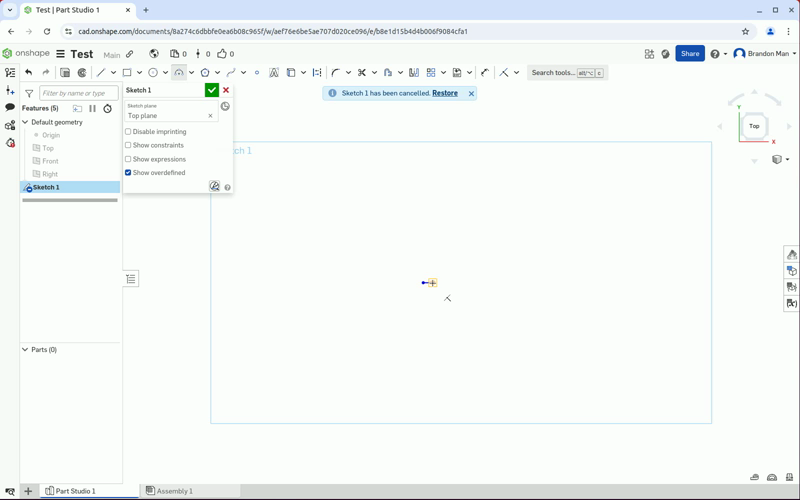
click(432, 282)
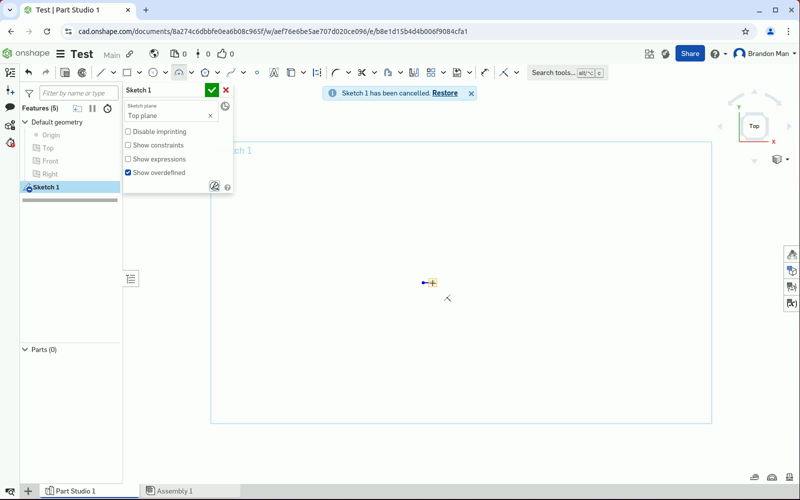
key_down(shift)
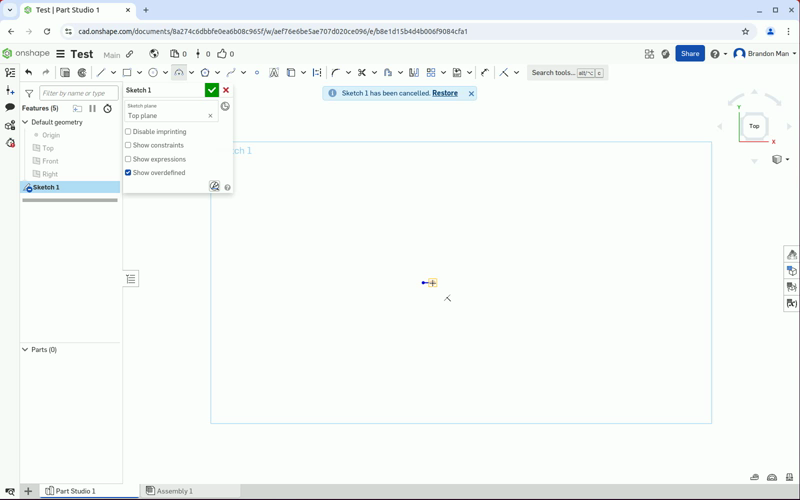
mouse_move(488, 282)
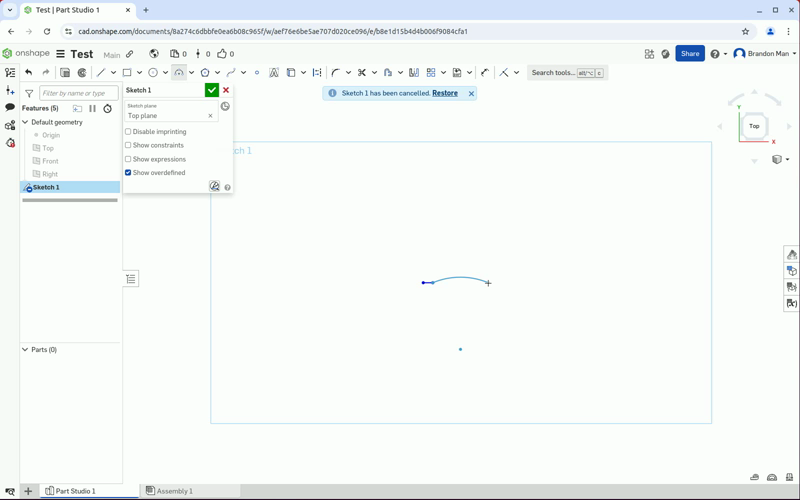
click(488, 282)
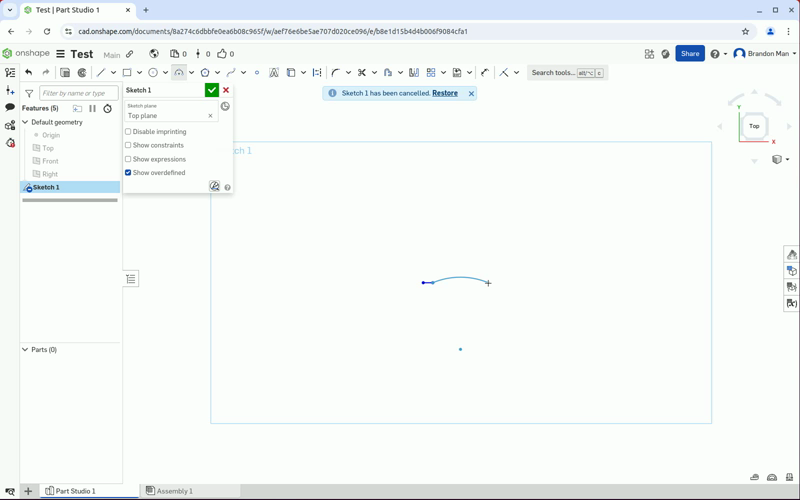
mouse_move(460, 255)
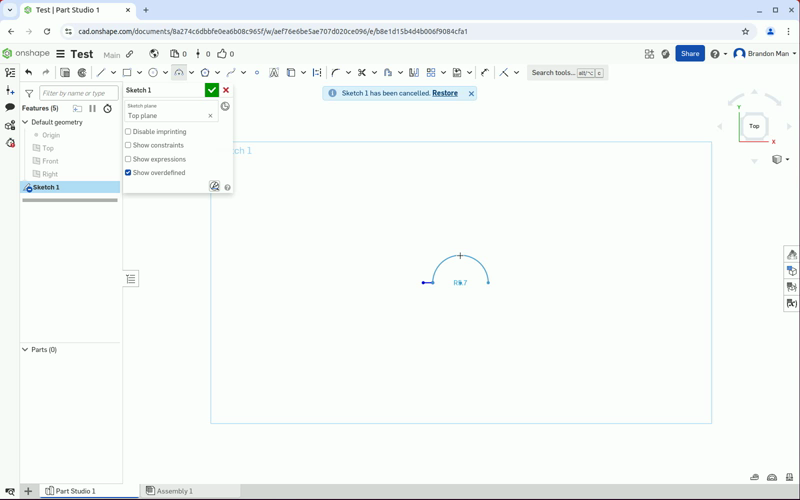
click(460, 255)
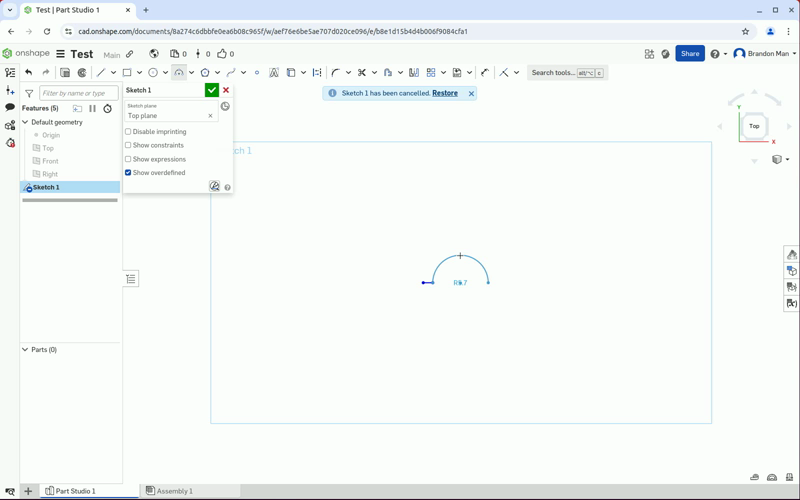
key_up(shift)
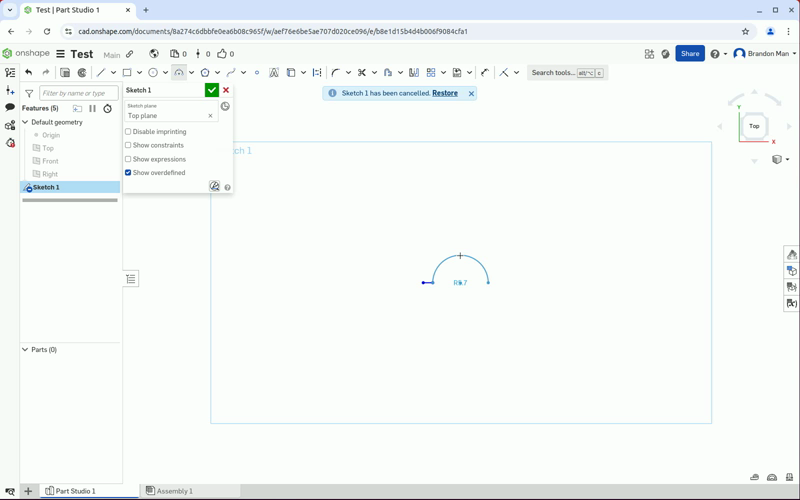
key(esc)
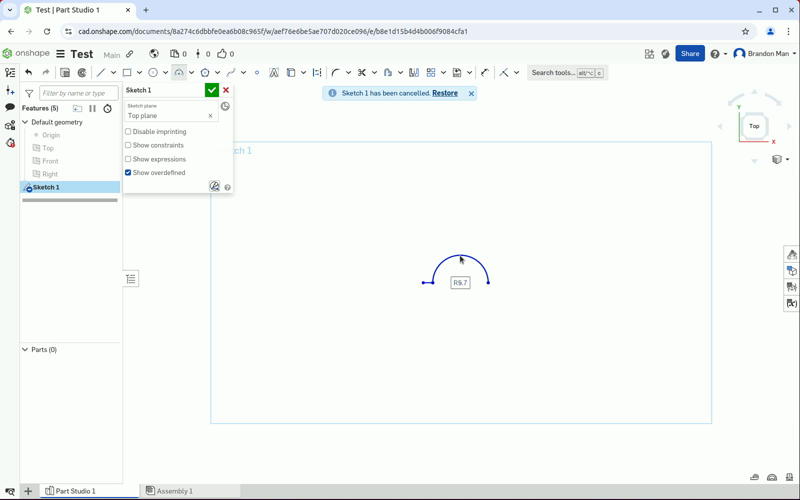
key(l)
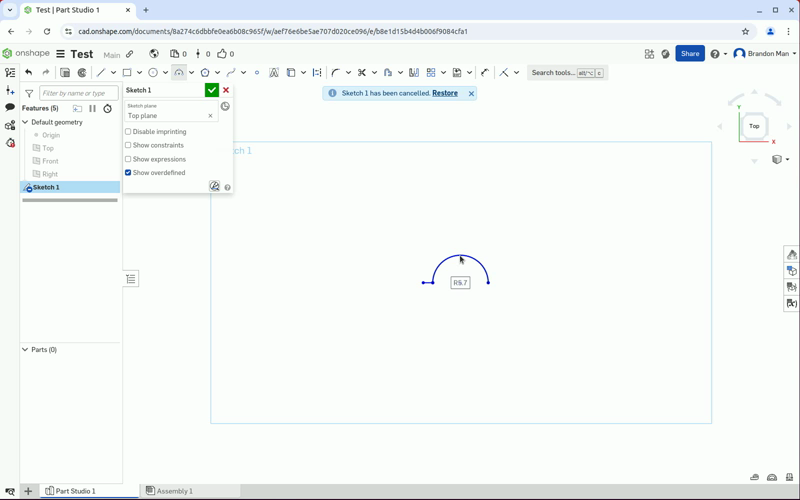
mouse_move(488, 282)
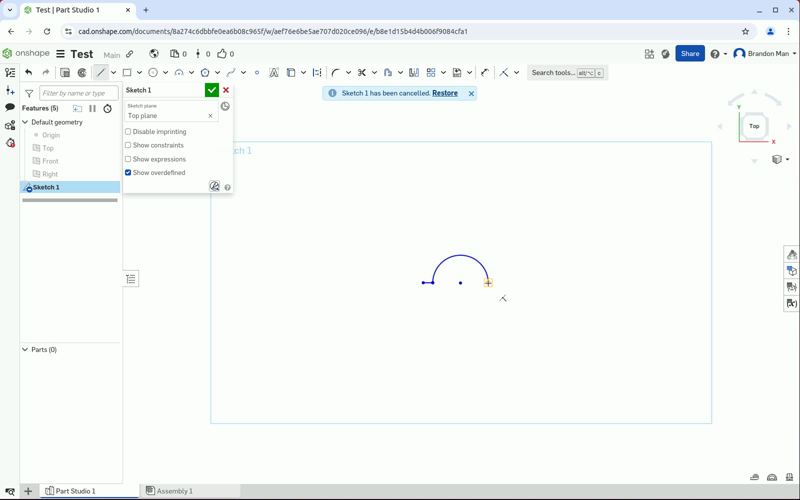
click(488, 282)
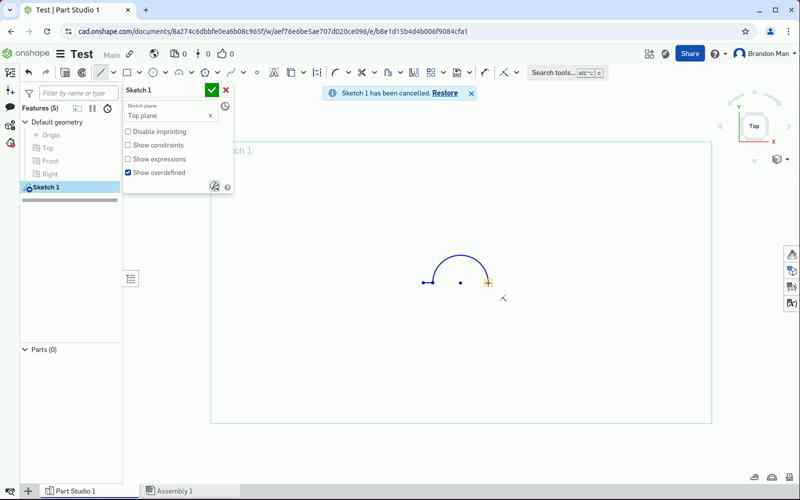
key_down(shift)
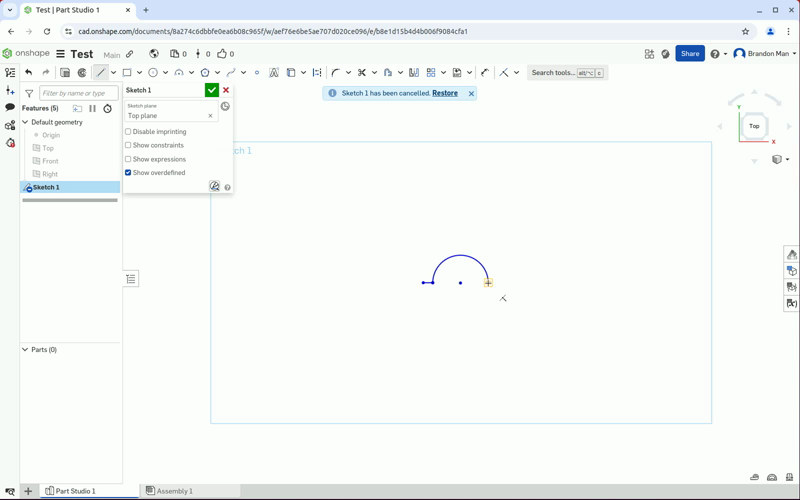
mouse_move(518, 282)
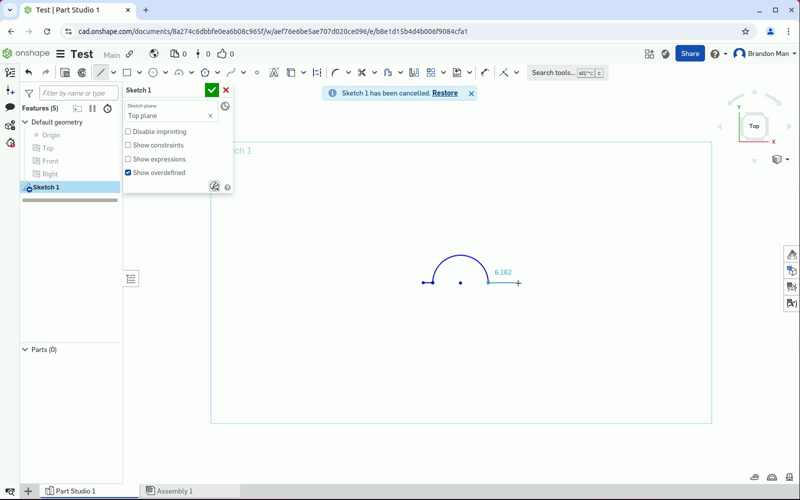
mouse_move(498, 282)
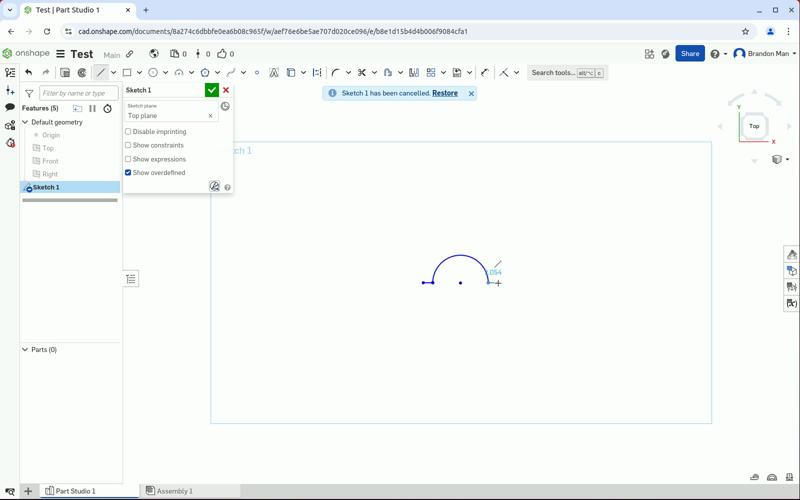
click(498, 282)
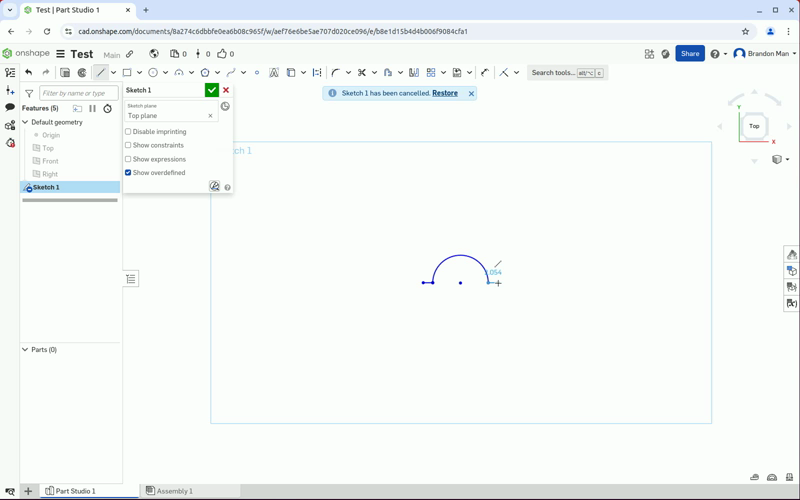
key_up(shift)
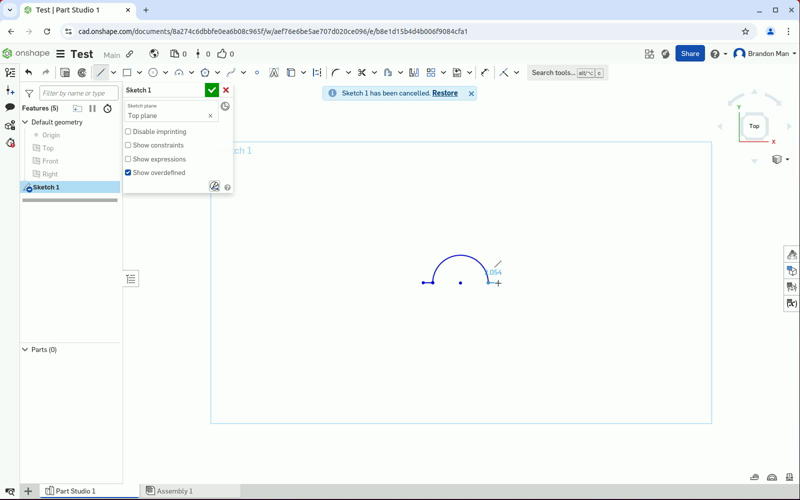
key_down(shift)
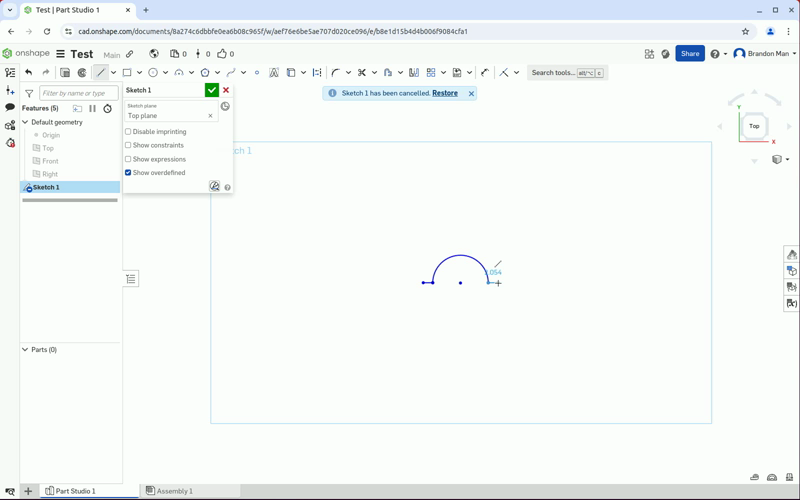
mouse_move(498, 170)
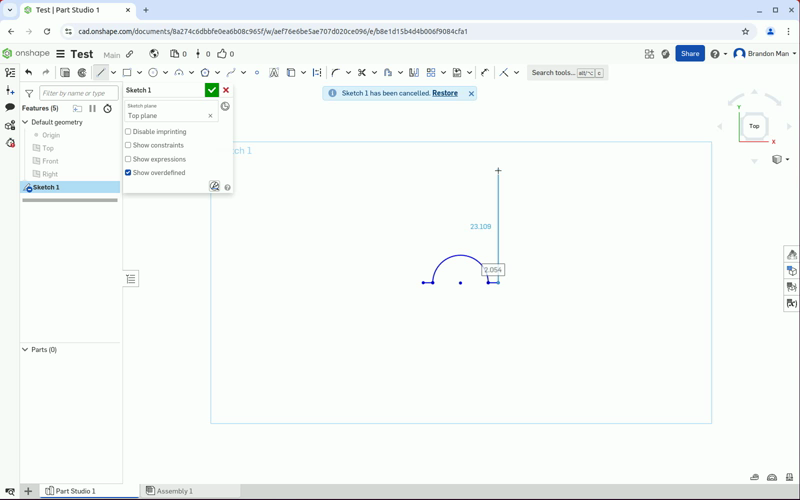
click(498, 170)
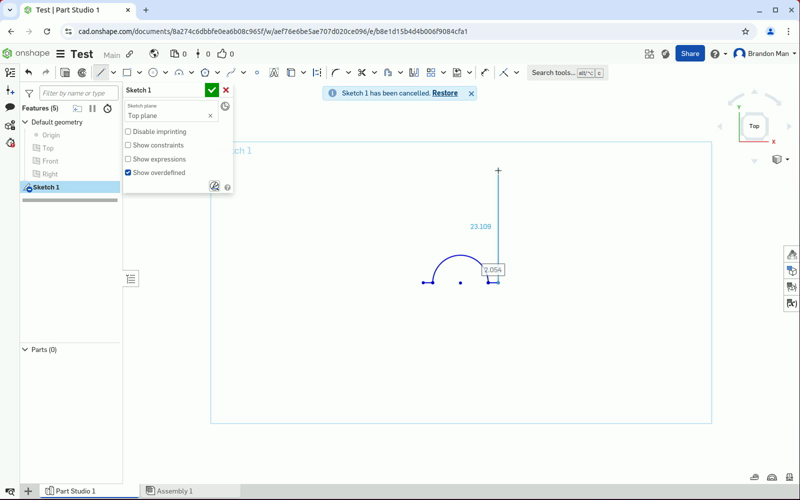
key_up(shift)
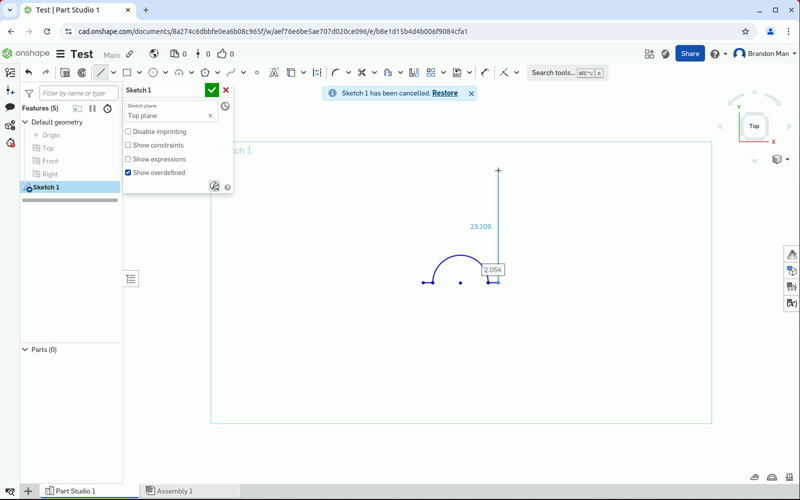
key_down(shift)
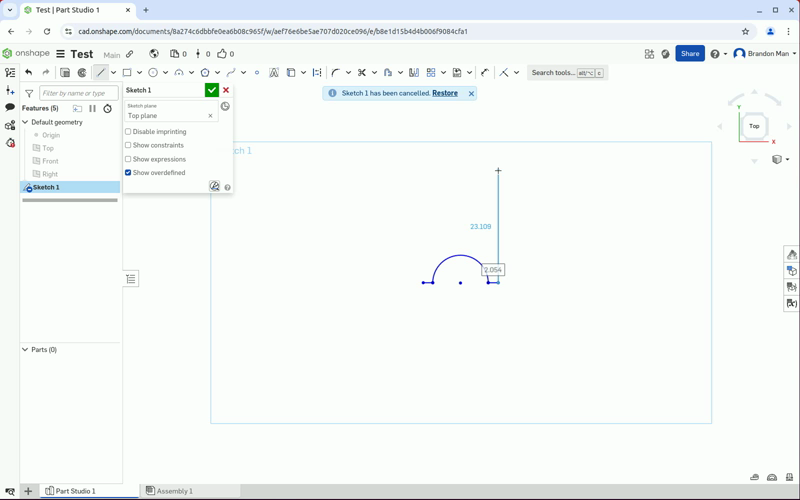
mouse_move(423, 170)
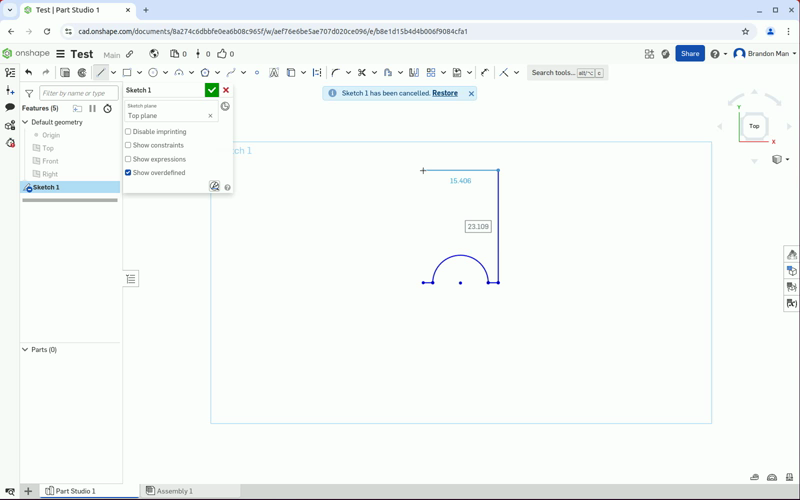
click(423, 170)
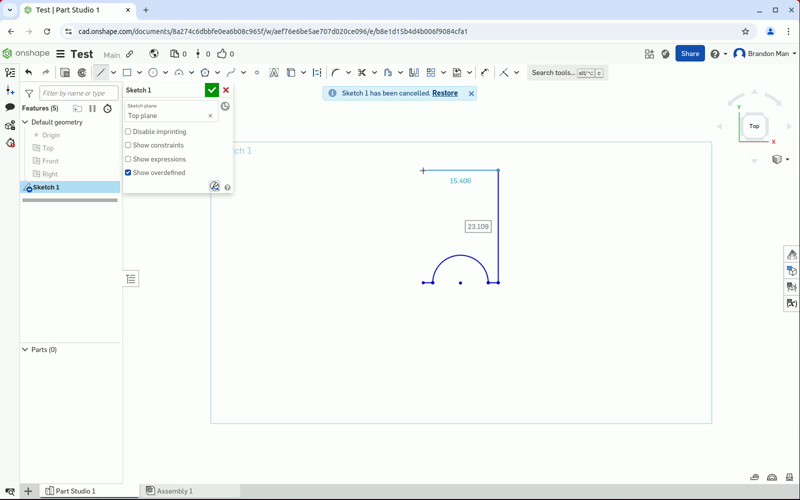
key_up(shift)
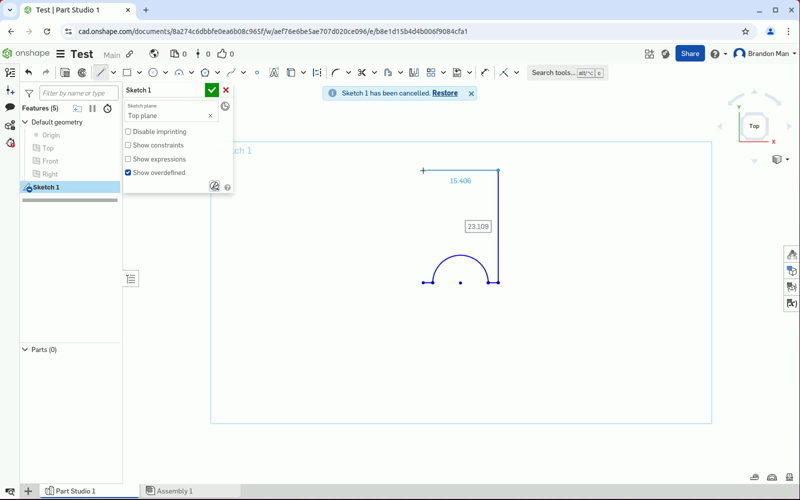
key_down(shift)
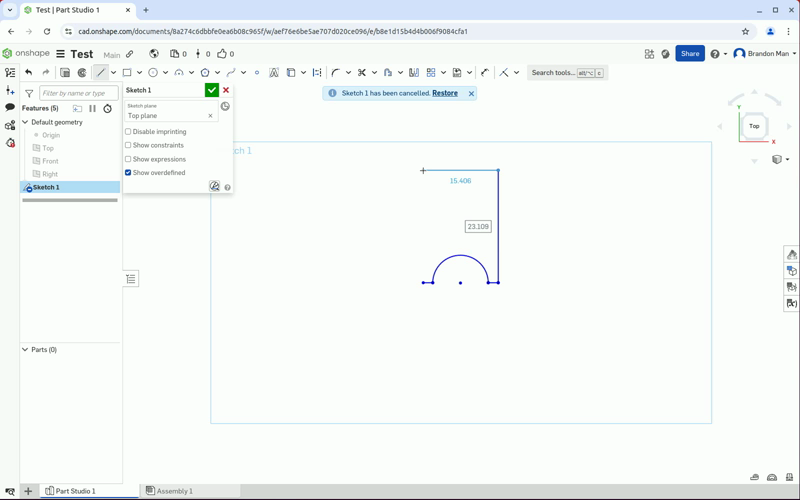
mouse_move(423, 282)
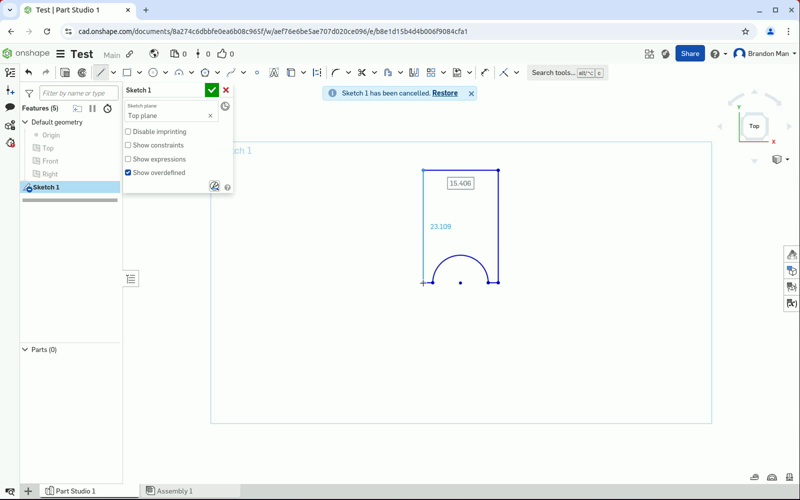
key_up(shift)
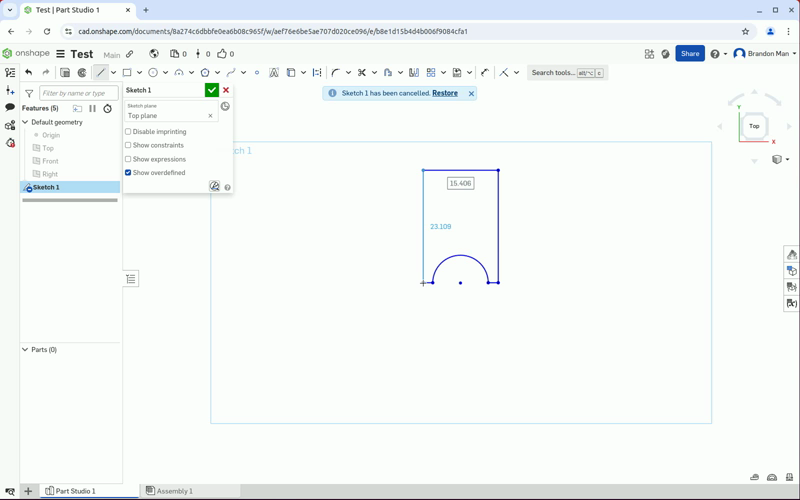
click(423, 282)
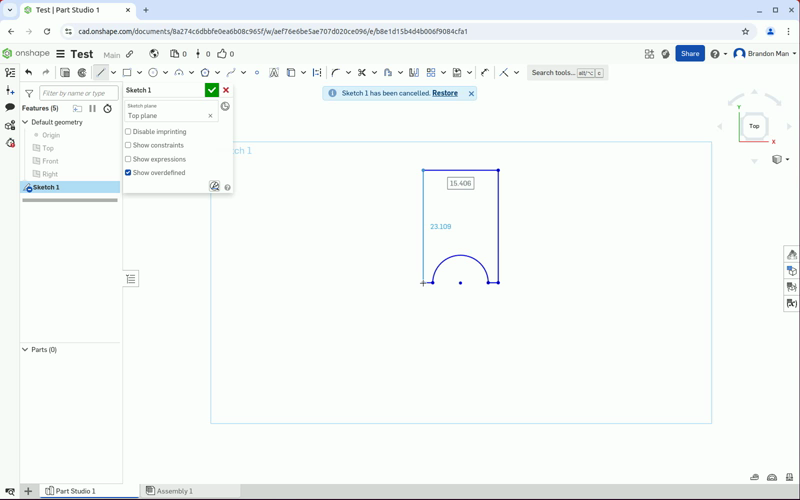
key(esc)
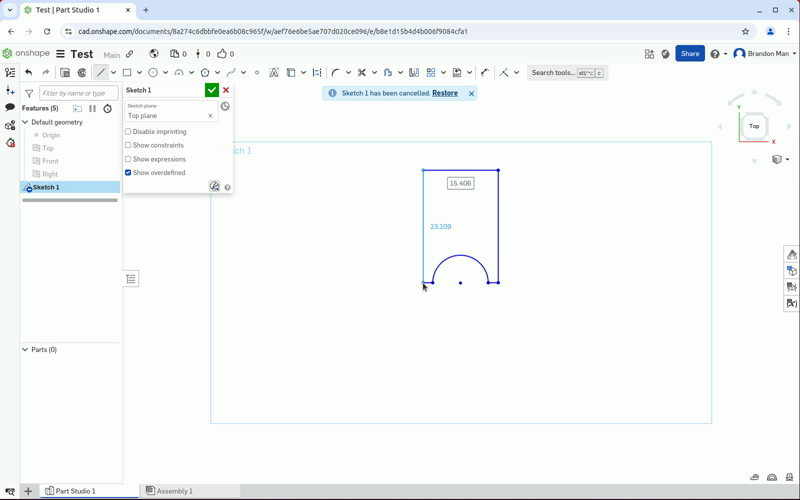
mouse_move(466, 209)
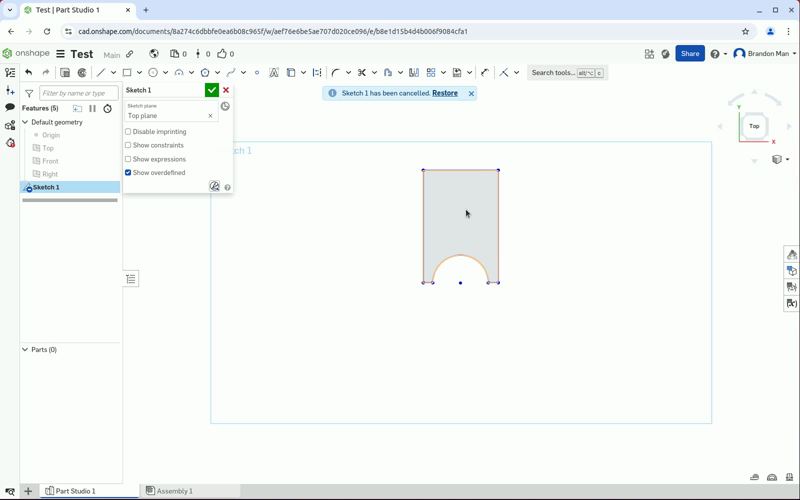
scroll(6)
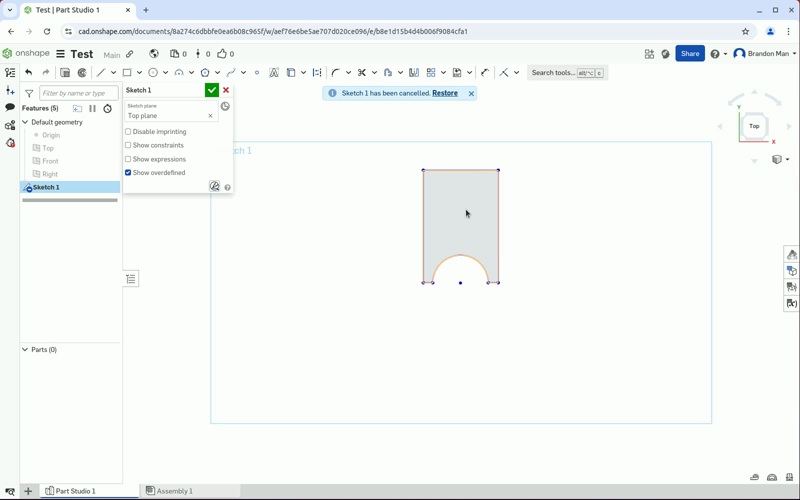
scroll(6)
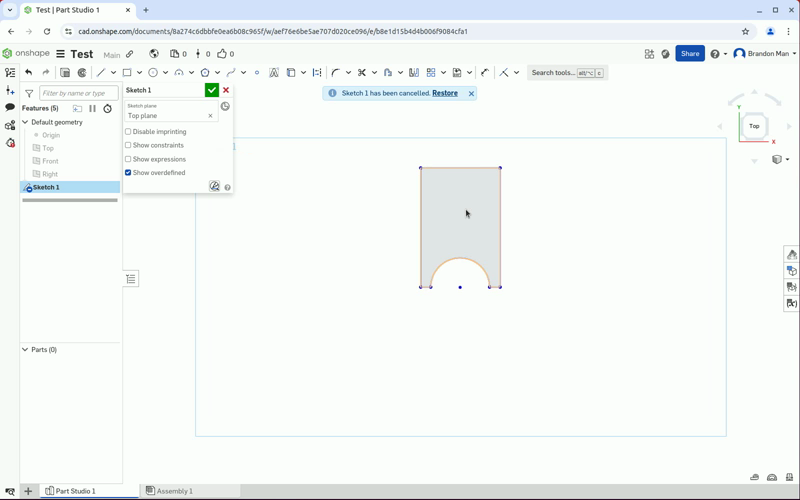
scroll(6)
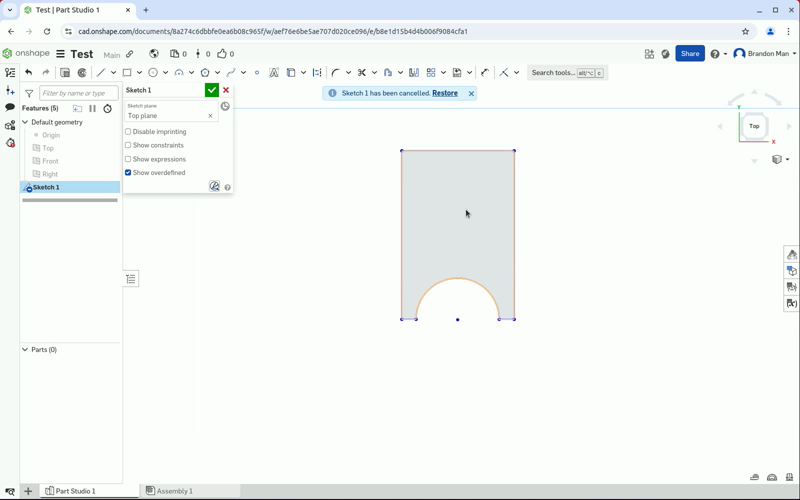
scroll(6)
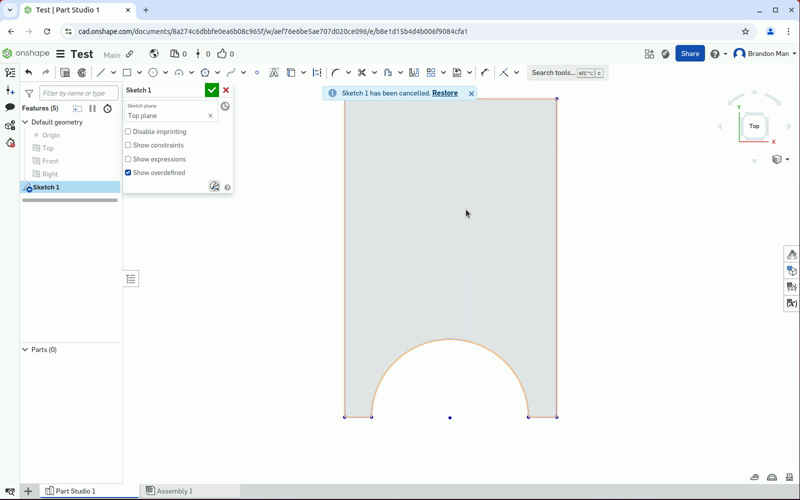
scroll(6)
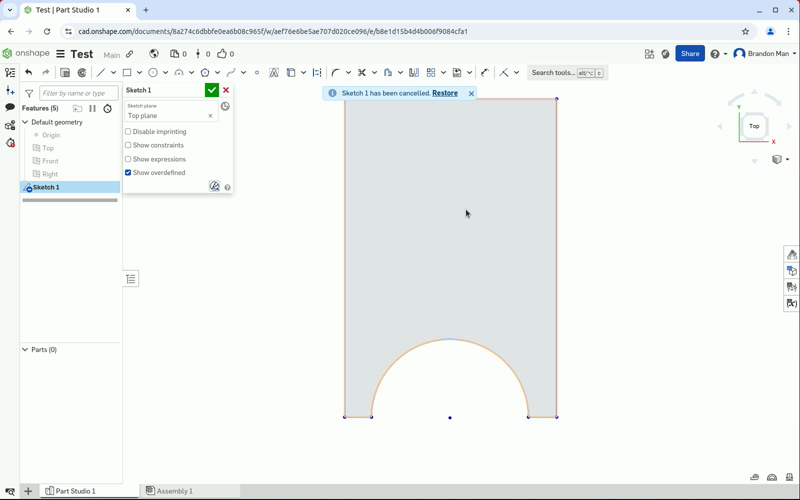
scroll(6)
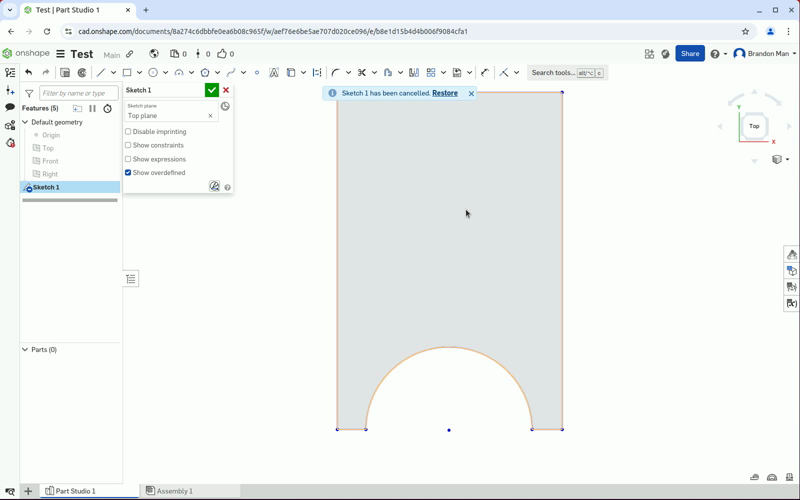
scroll(6)
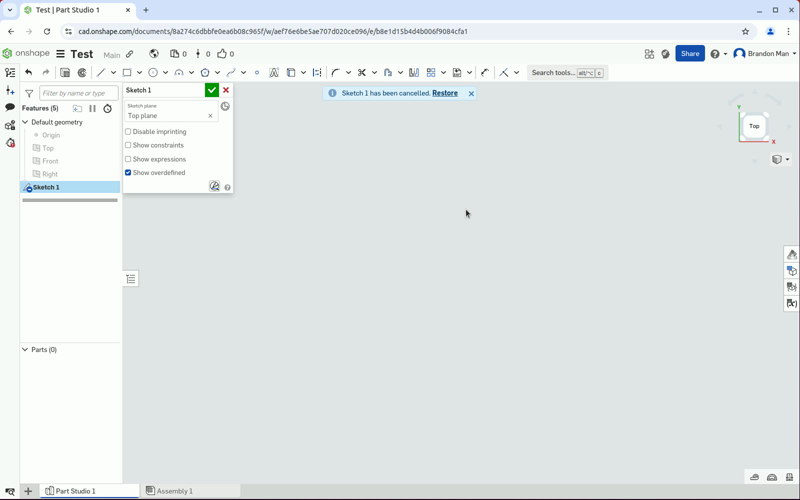
click(466, 209)
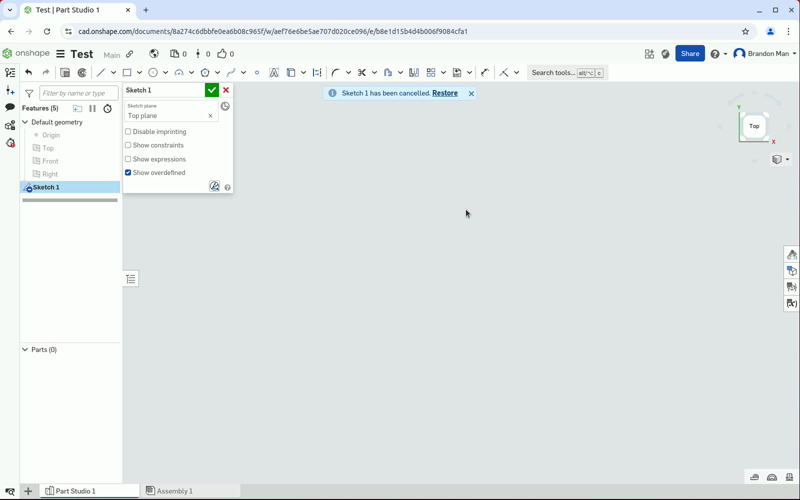
scroll(-6)
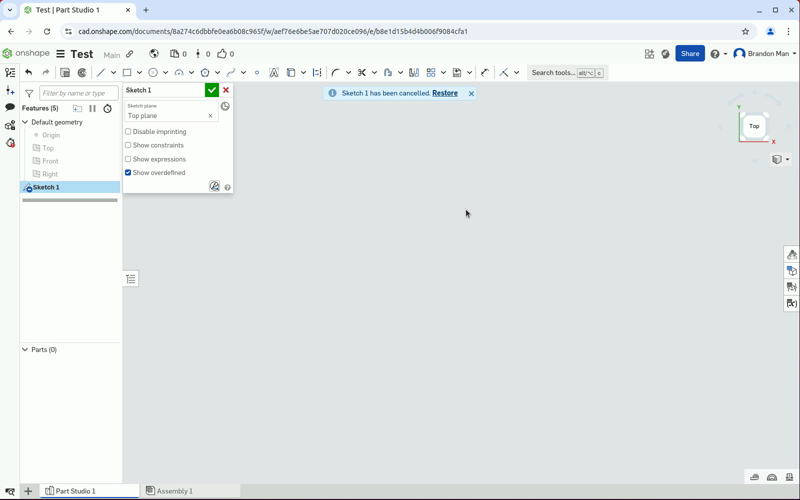
scroll(-6)
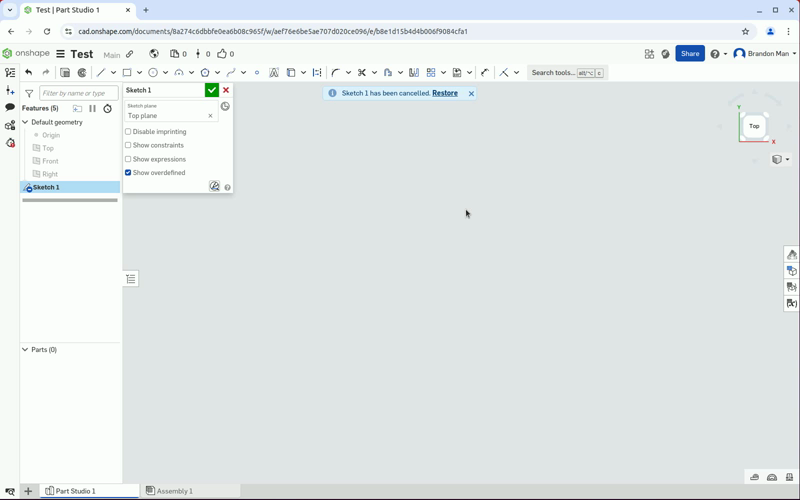
scroll(-6)
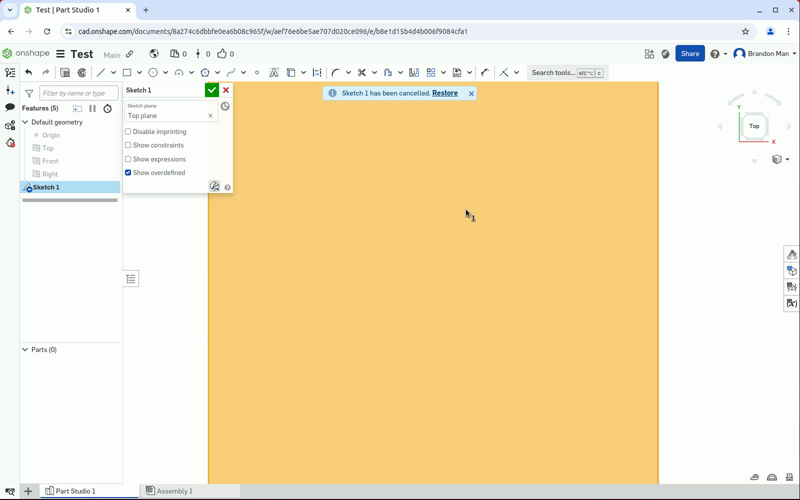
scroll(-6)
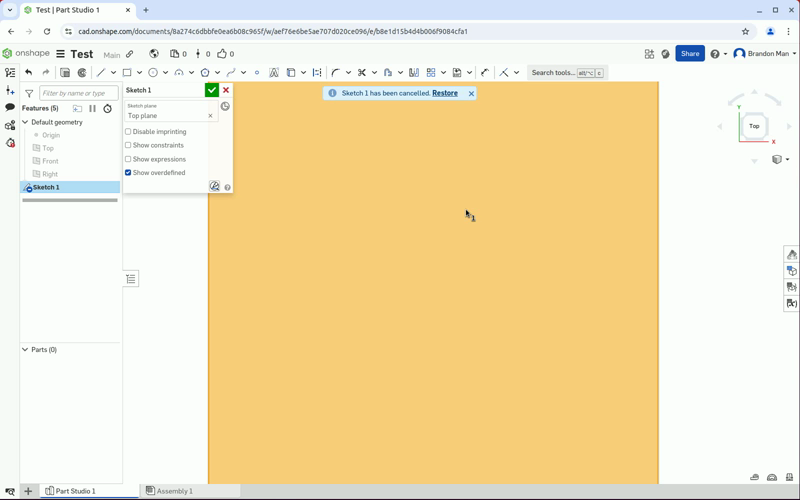
scroll(-6)
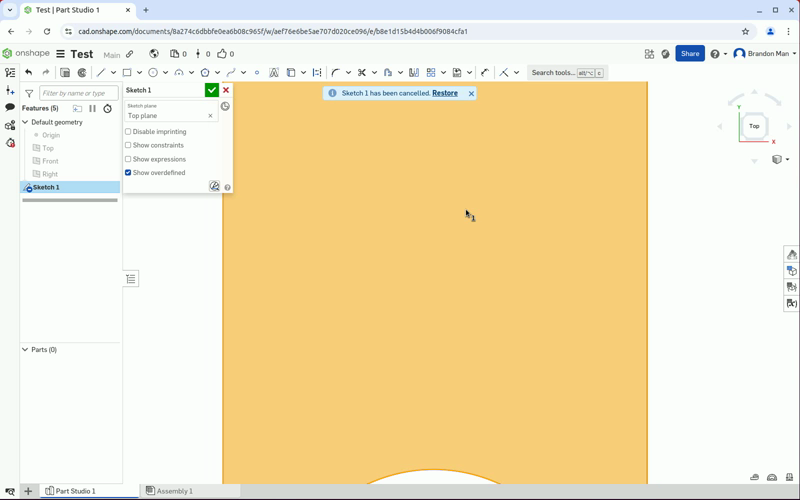
scroll(-6)
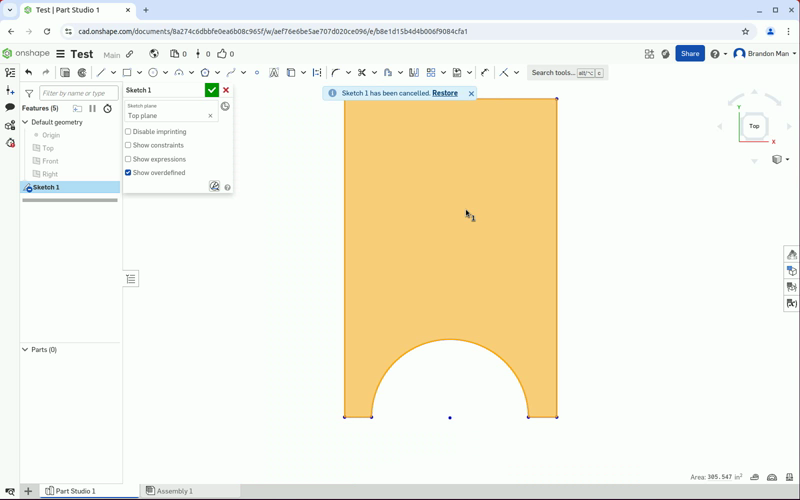
scroll(-6)
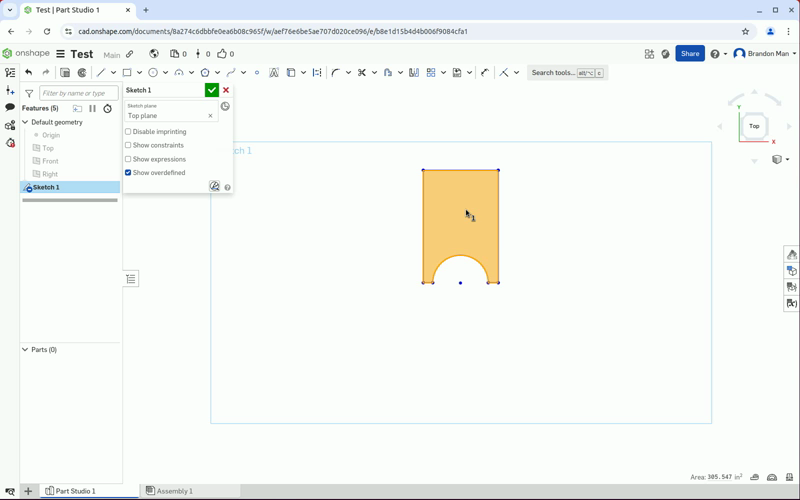
mouse_move(73, 352)
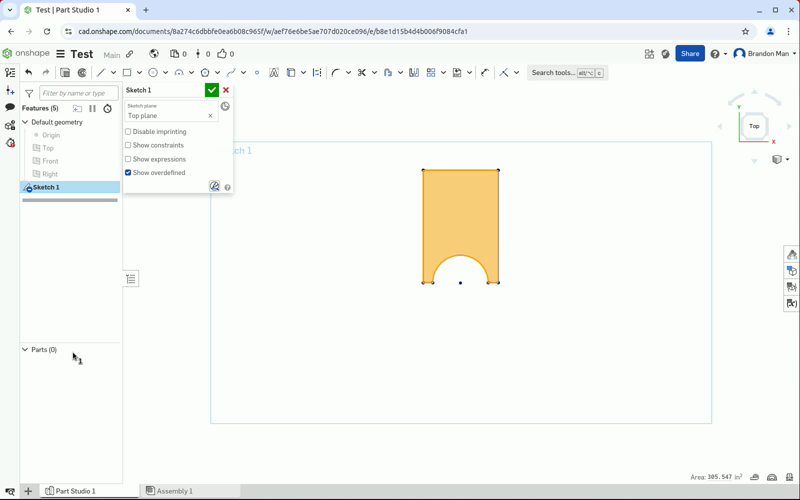
key(shift+y)
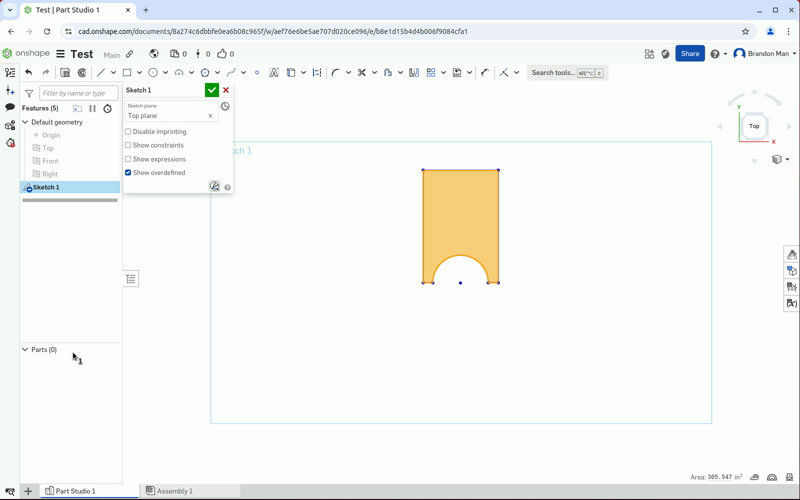
key(shift+e)
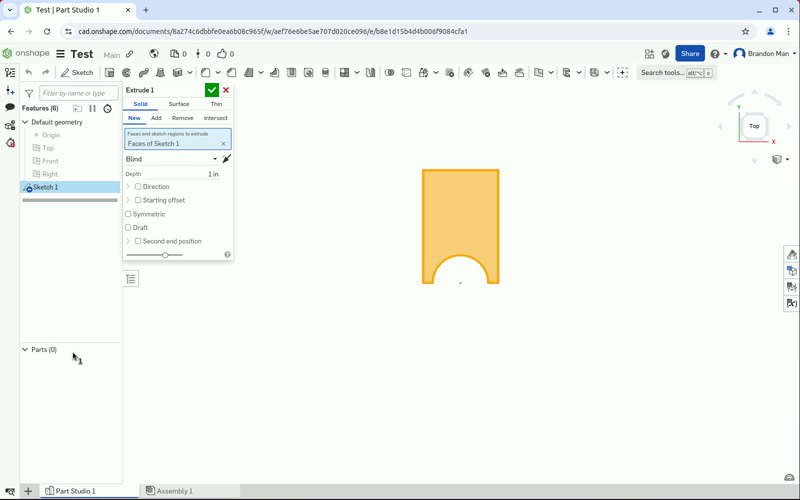
mouse_move(143, 106)
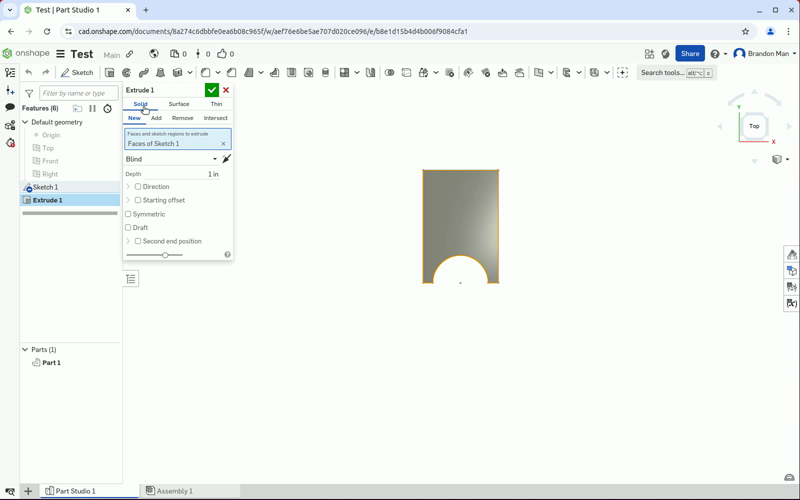
click(143, 106)
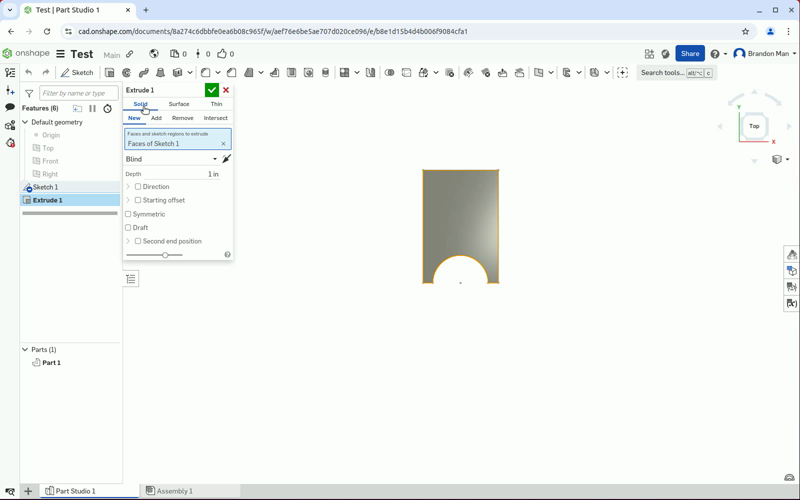
mouse_move(137, 120)
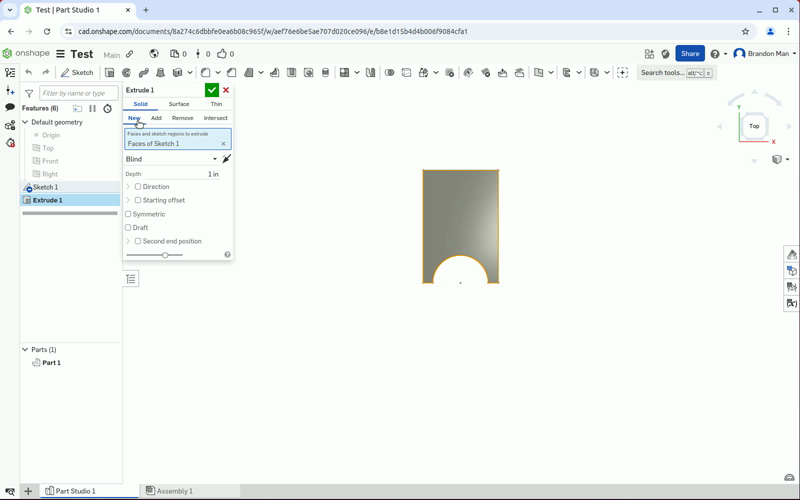
click(137, 120)
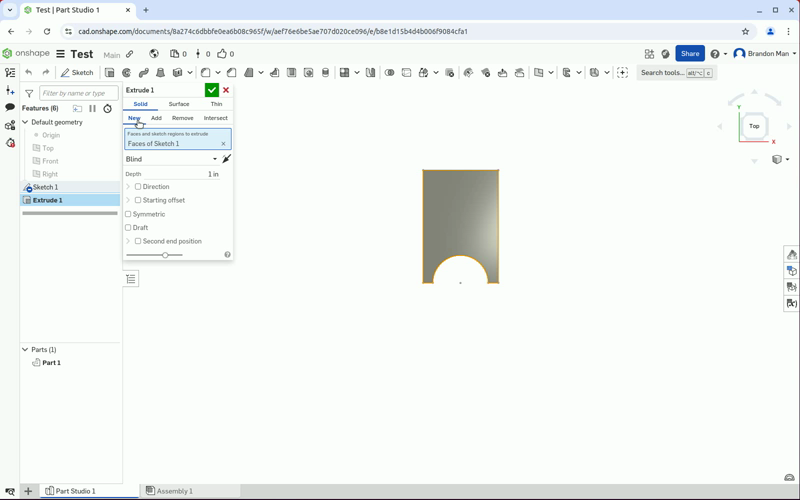
key(tab, 4)
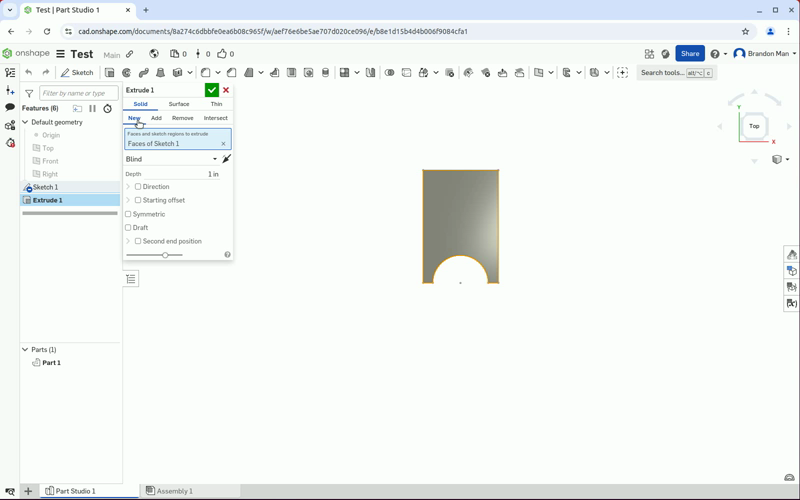
text(15.405)
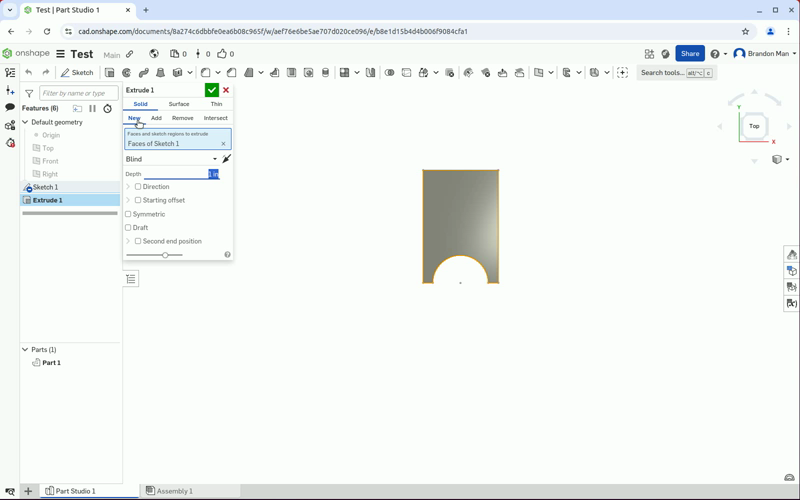
key(enter)
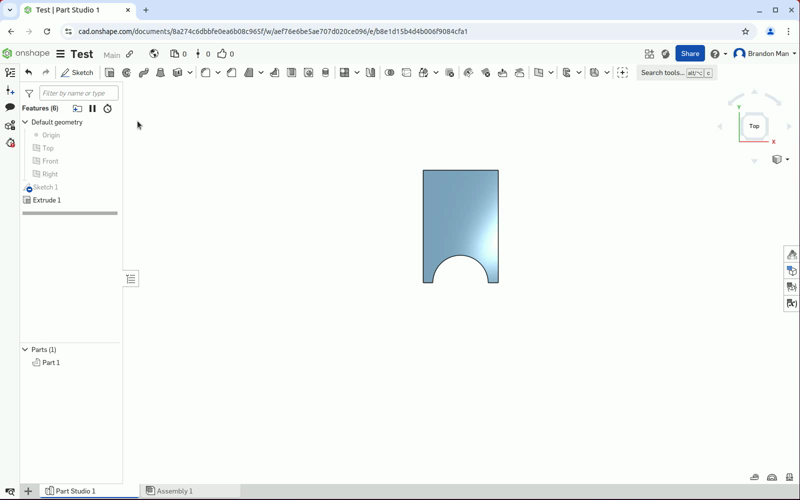
key(shift+h)
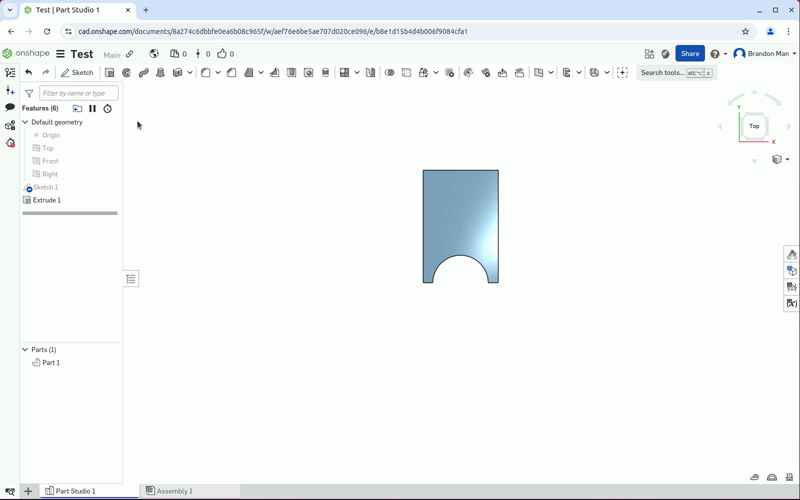
key(shift+h)
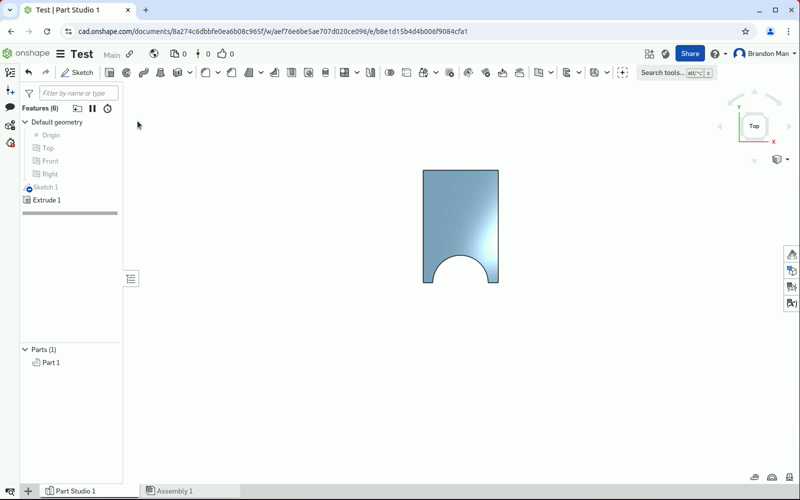
mouse_move(73, 189)
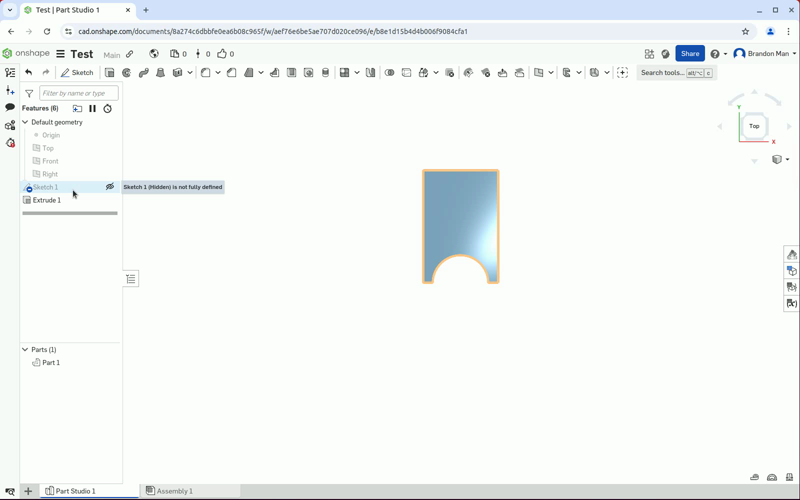
click(73, 189)
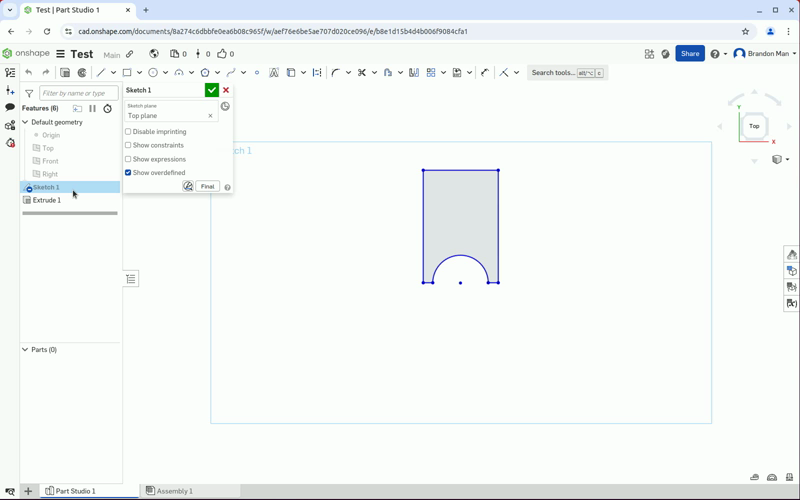
mouse_move(229, 92)
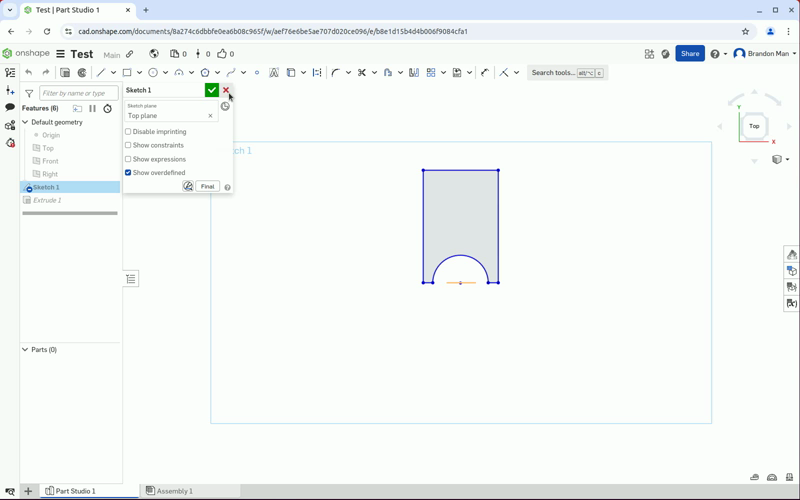
click(229, 92)
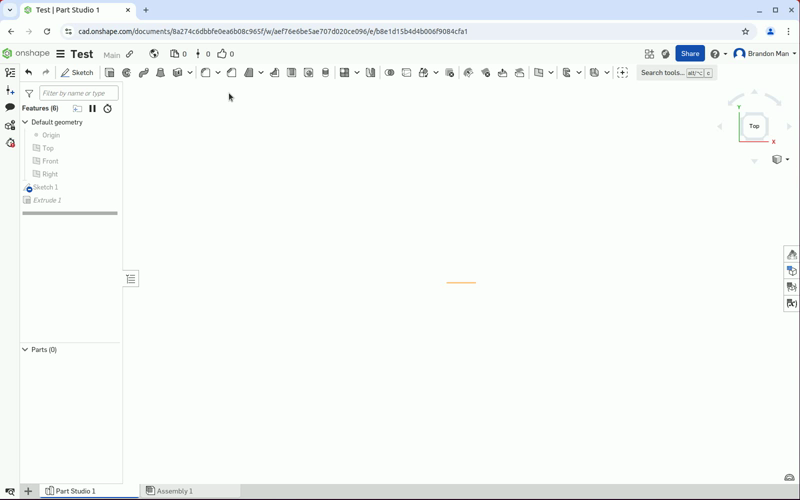
mouse_move(73, 352)
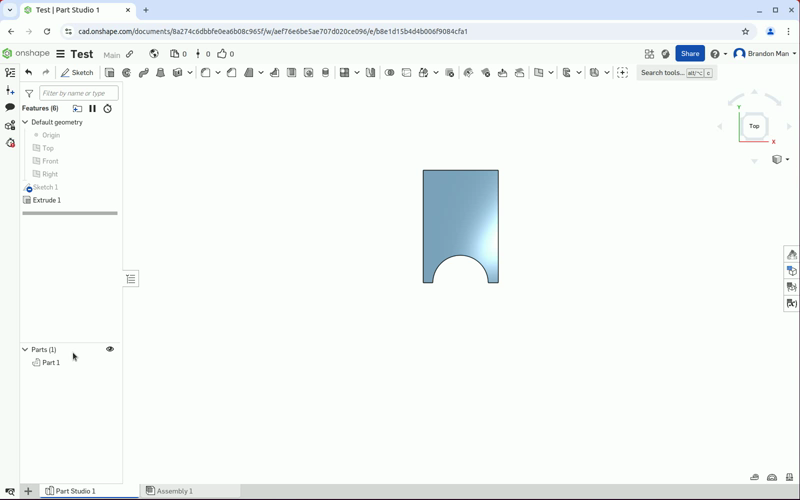
key(y)
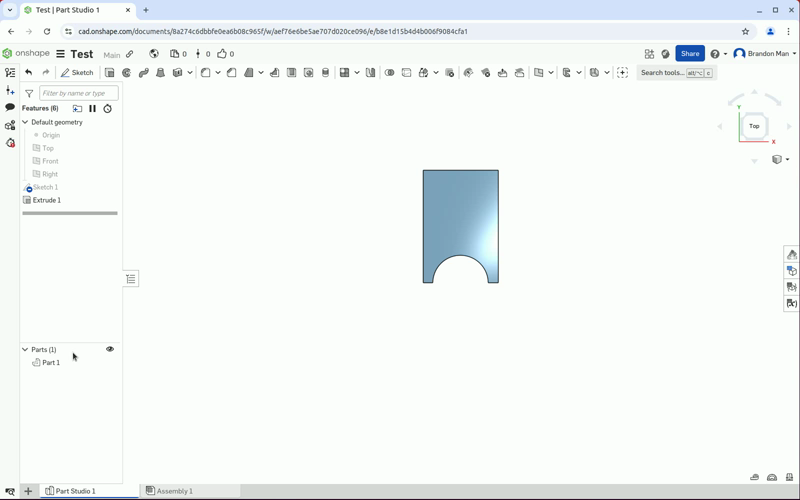
key(shift+p)
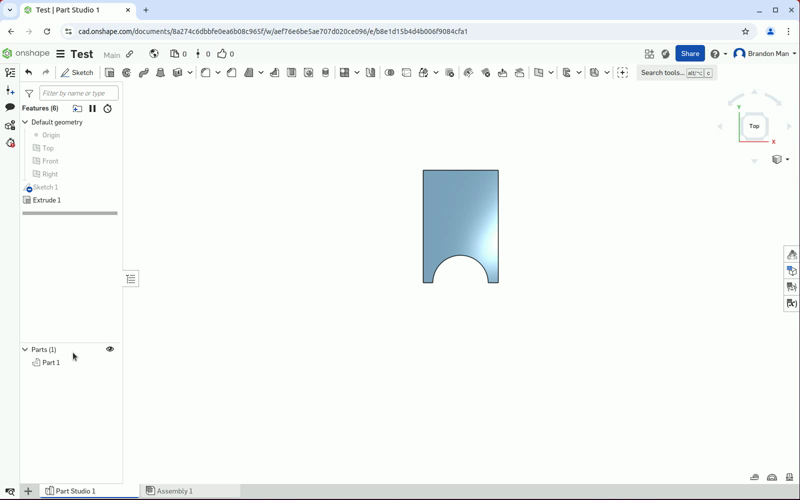
key(space)
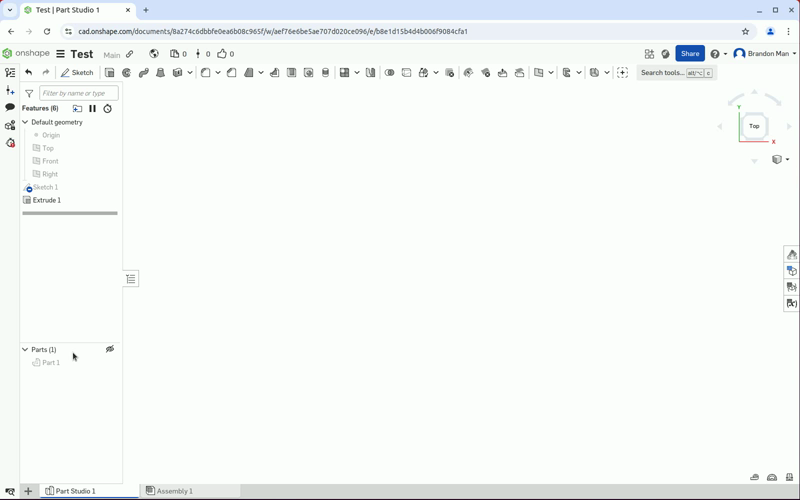
key_down(shift)
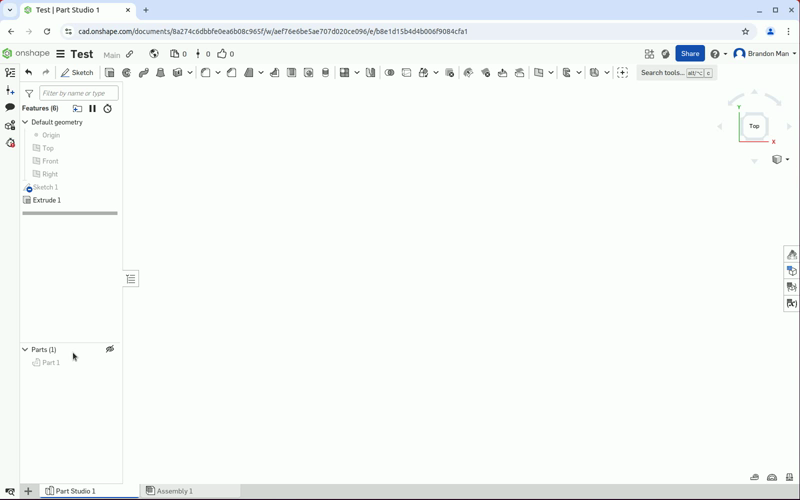
key(up)
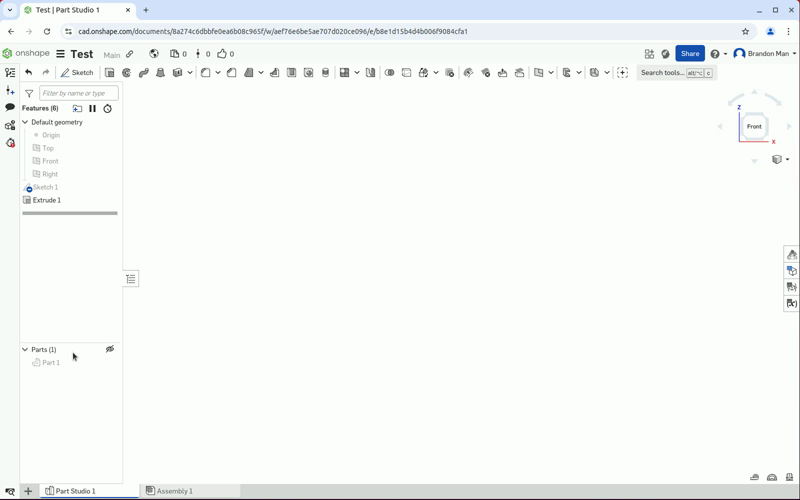
key_up(shift)
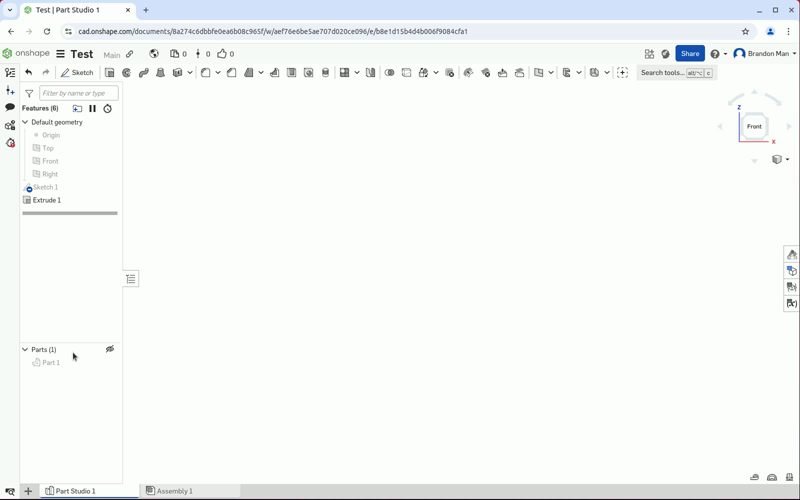
mouse_move(73, 352)
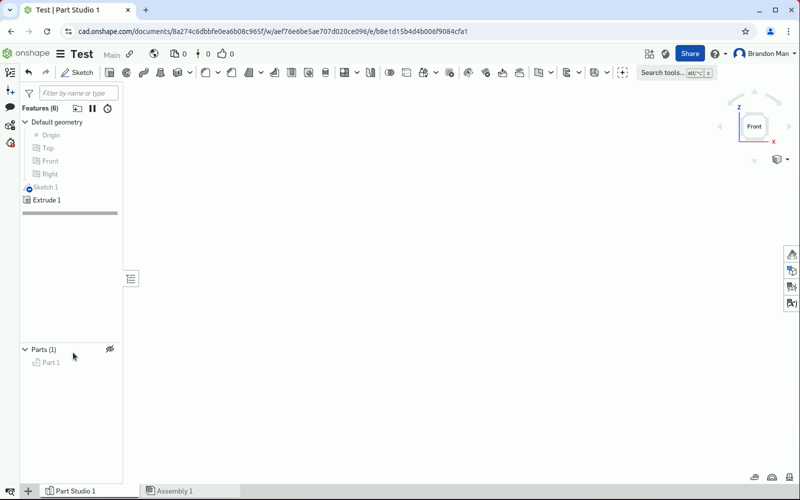
key(shift+y)
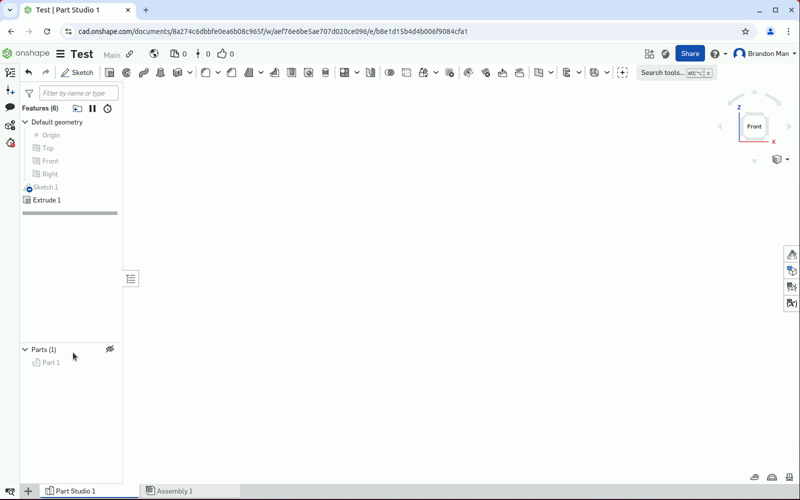
key(shift+s)
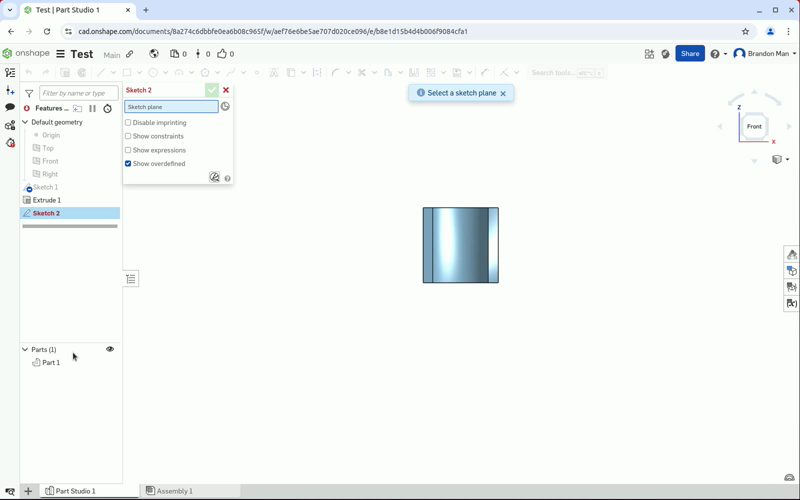
mouse_move(73, 163)
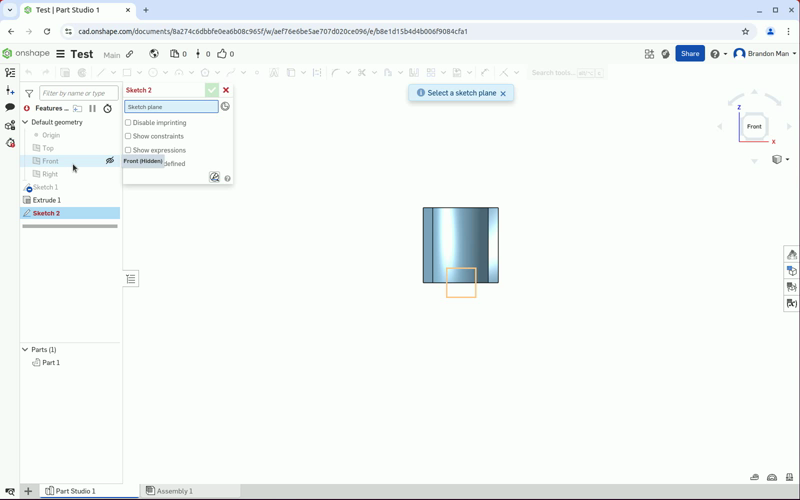
click(73, 163)
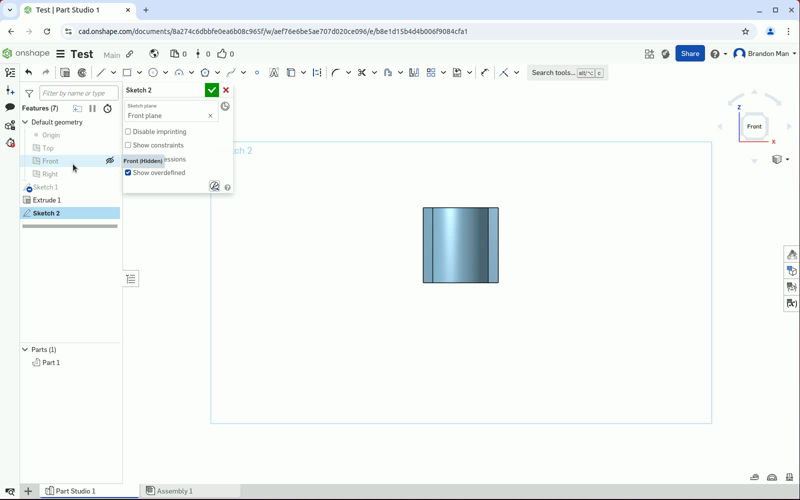
mouse_move(73, 352)
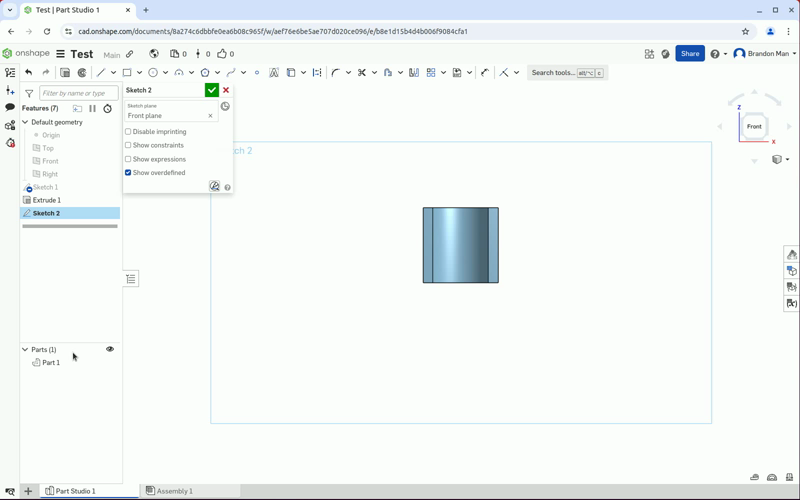
key(y)
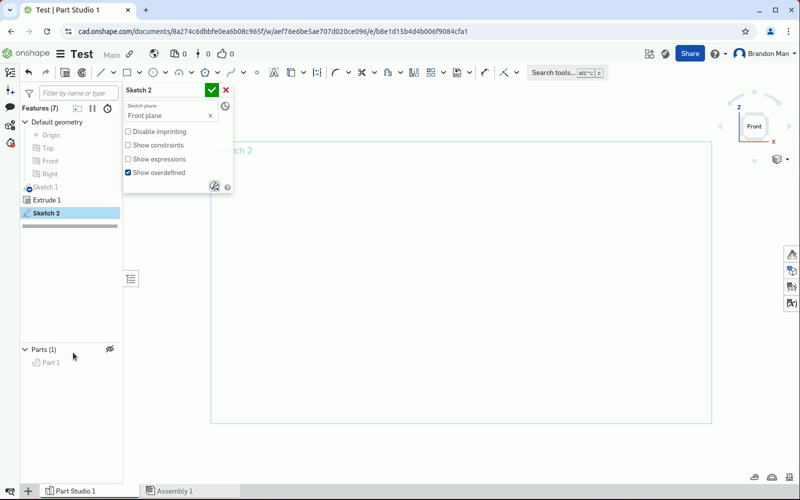
key(a)
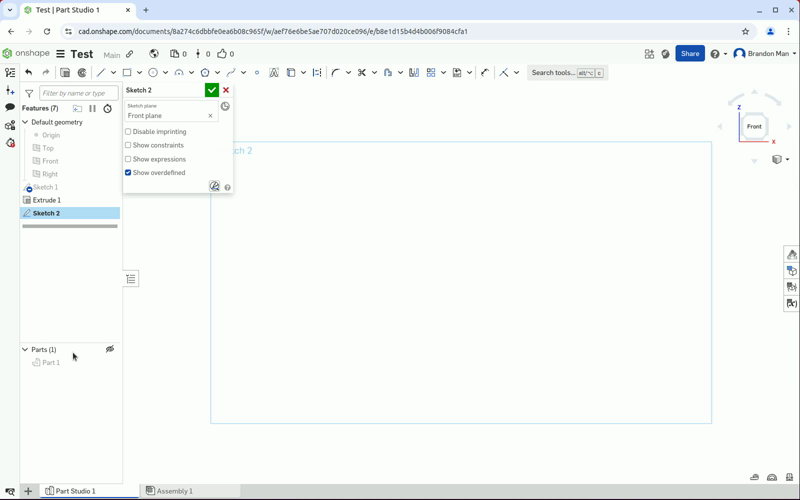
key_down(shift)
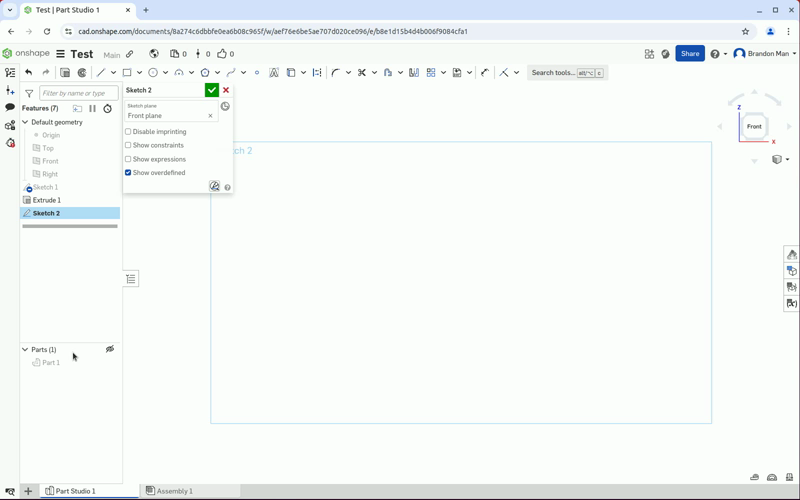
mouse_move(423, 258)
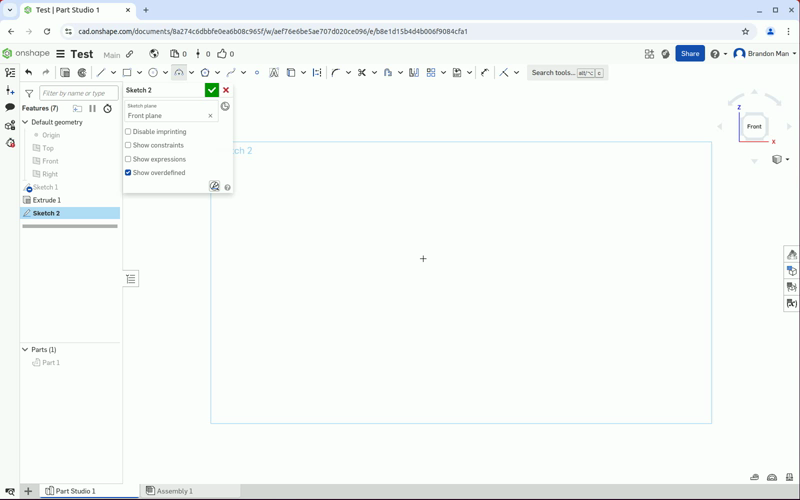
click(423, 258)
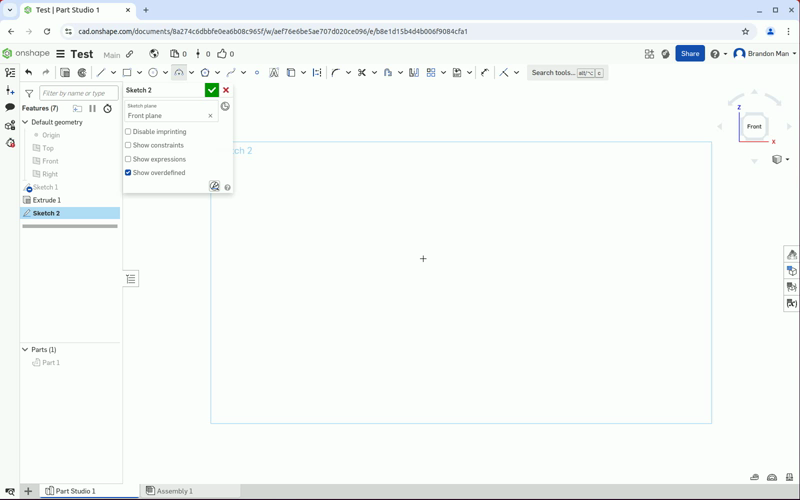
key_up(shift)
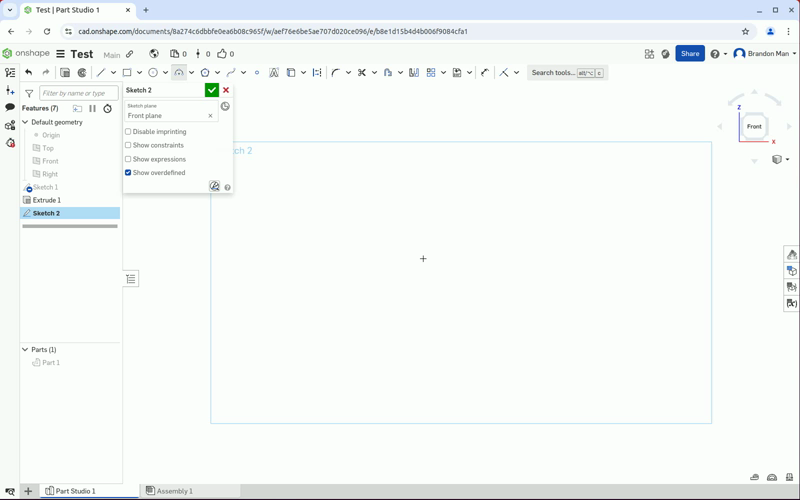
key_down(shift)
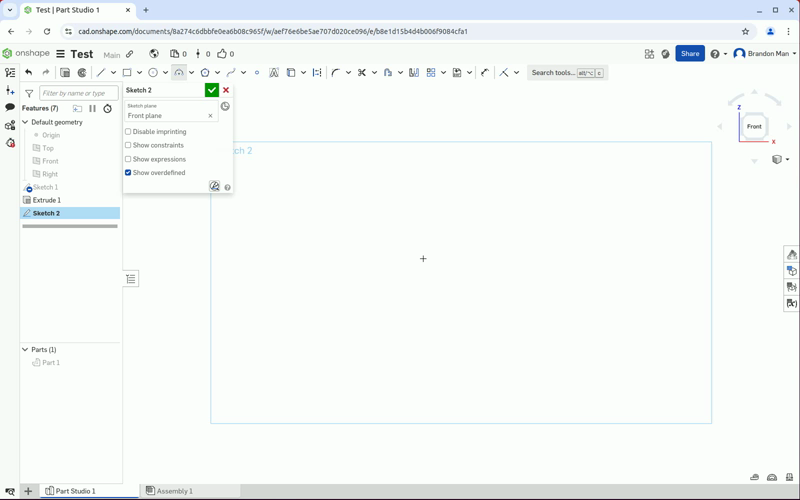
mouse_move(474, 207)
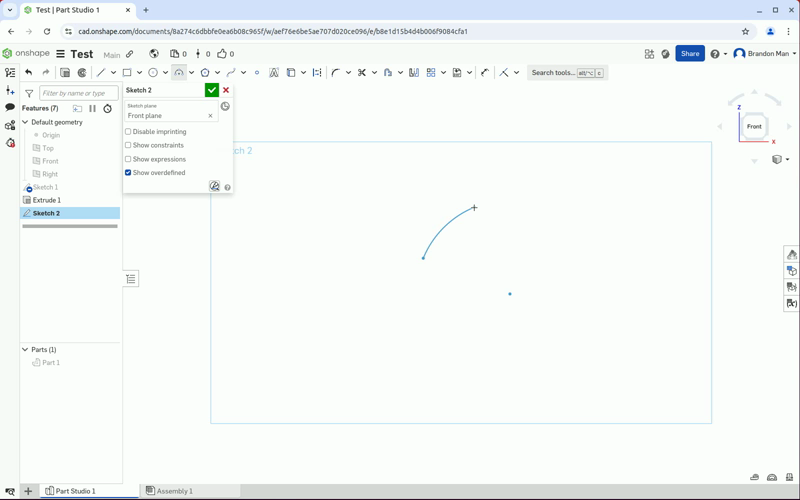
click(474, 207)
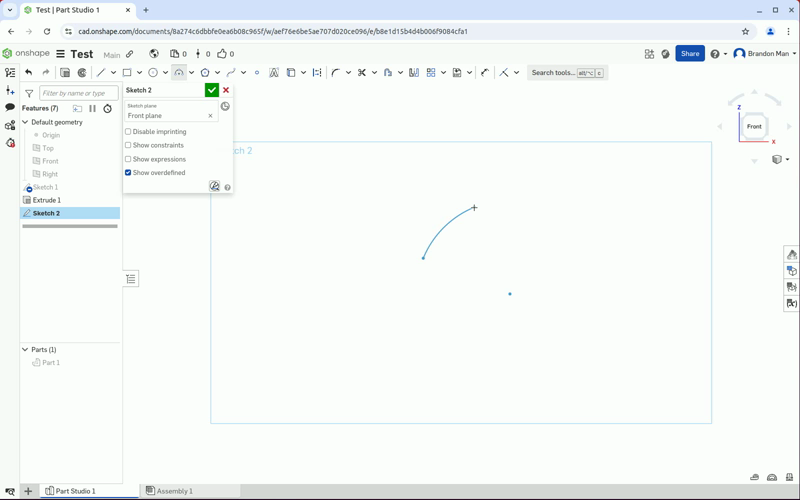
mouse_move(459, 243)
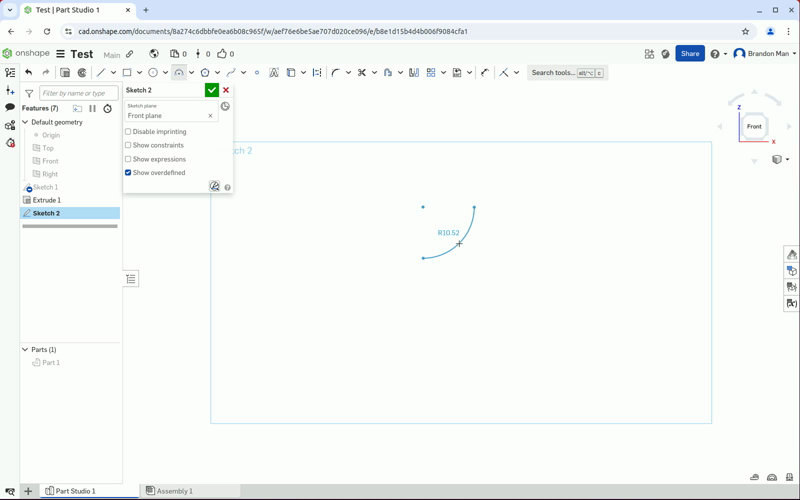
click(459, 243)
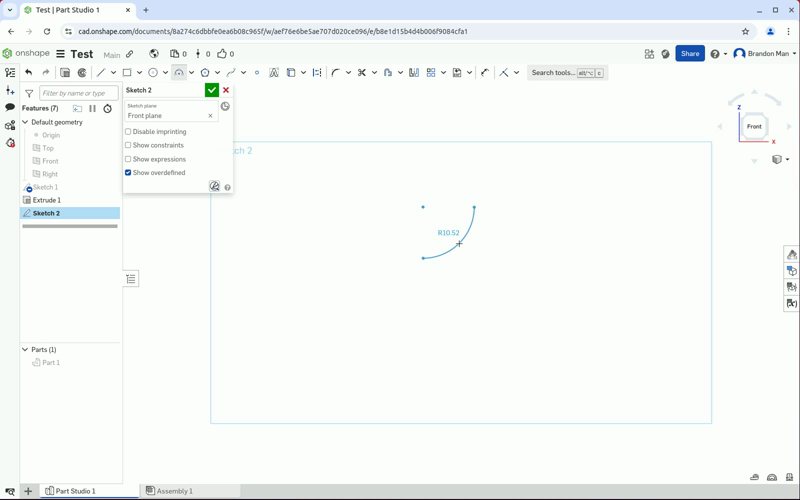
key_up(shift)
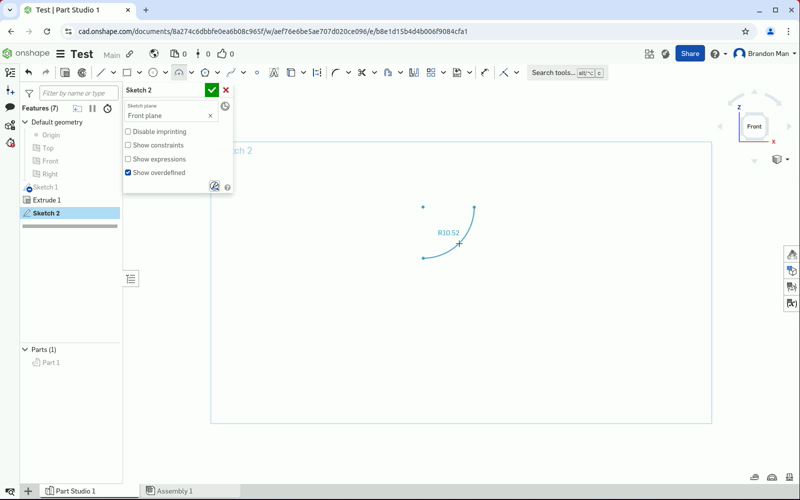
key(esc)
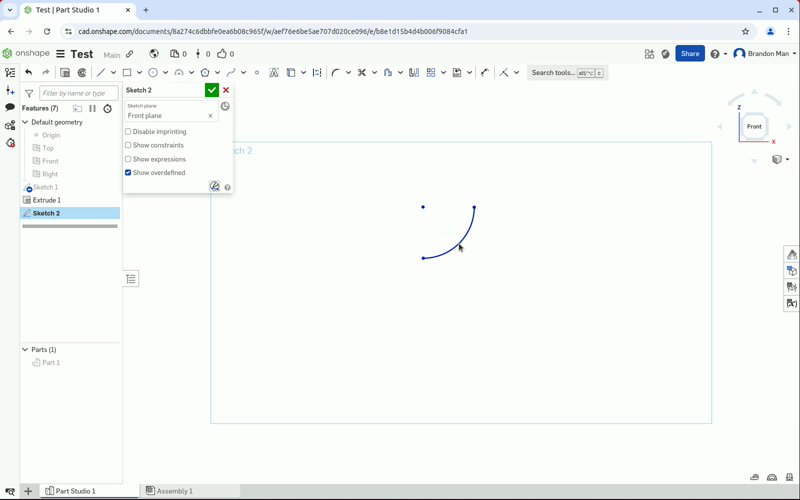
key(l)
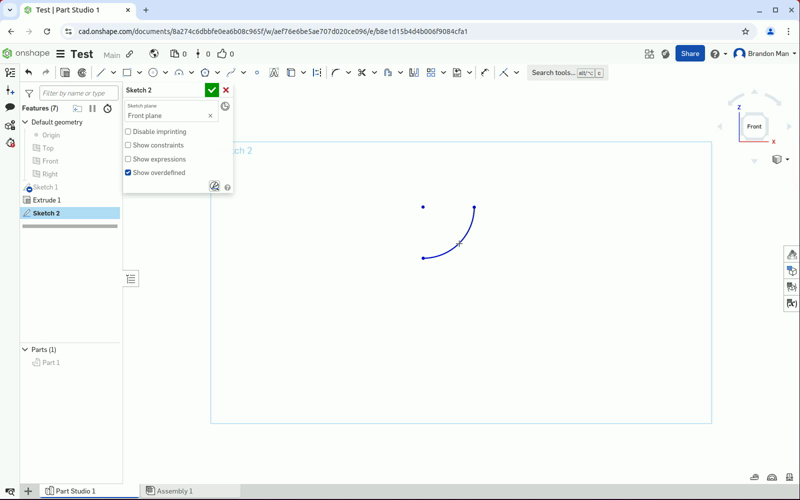
mouse_move(474, 207)
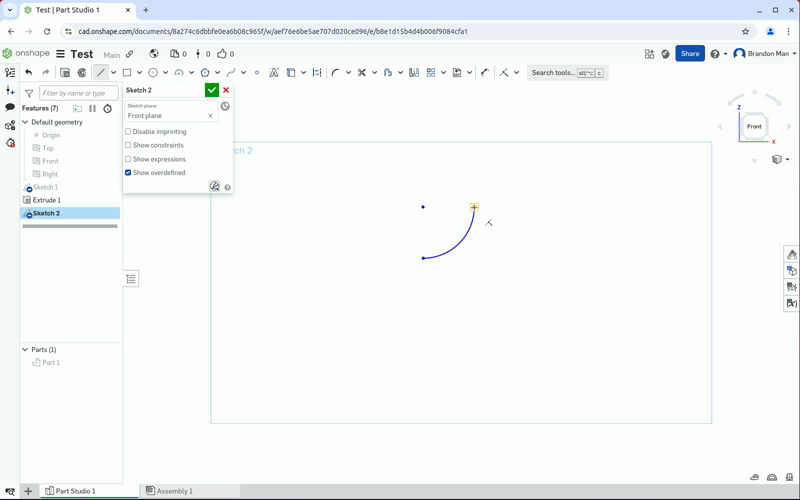
click(474, 207)
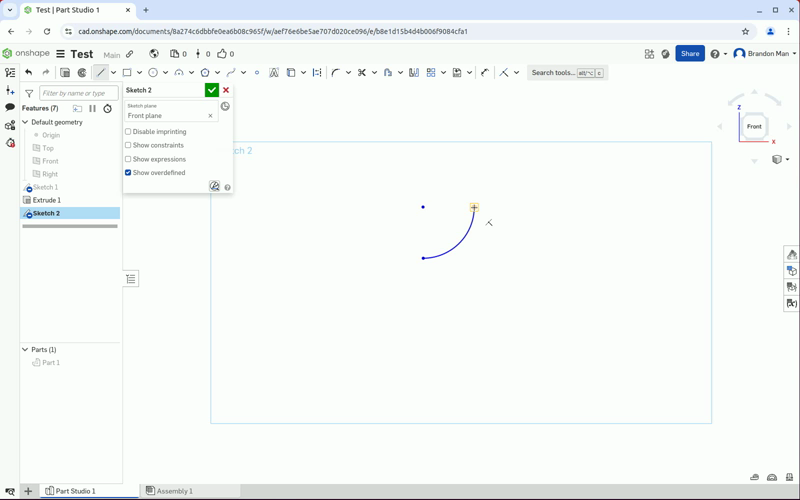
key_down(shift)
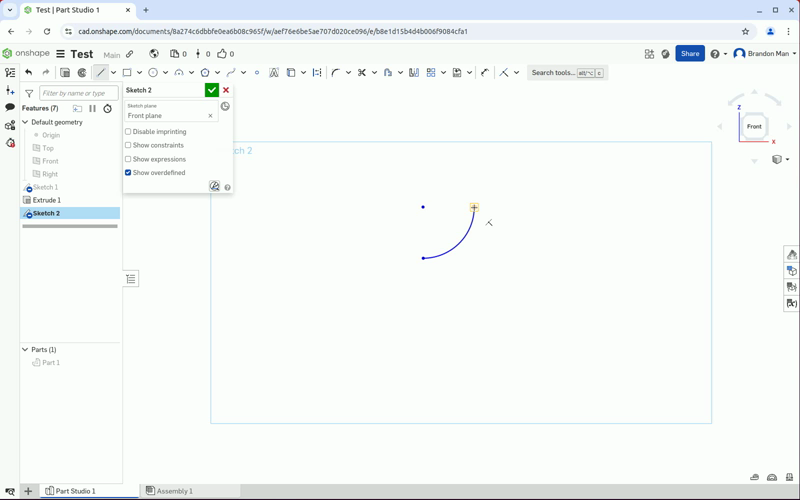
mouse_move(504, 207)
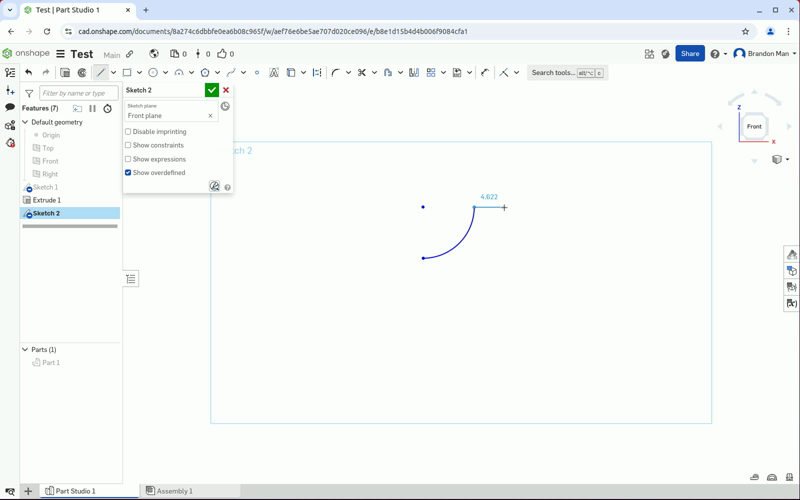
mouse_move(423, 207)
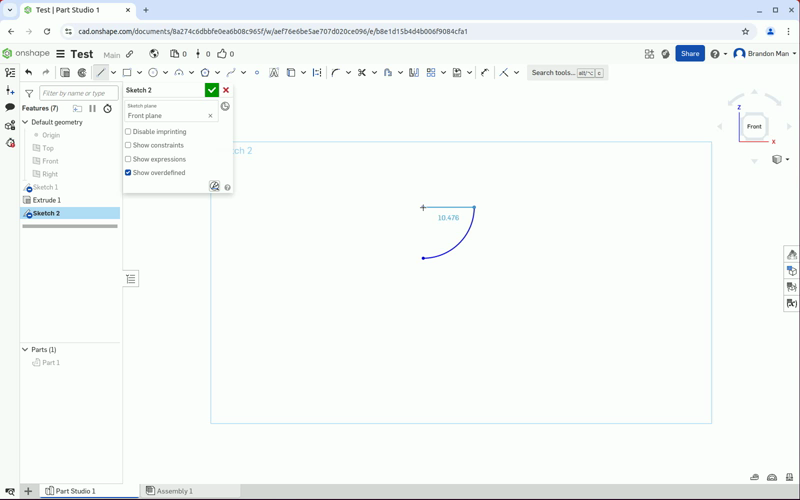
click(423, 207)
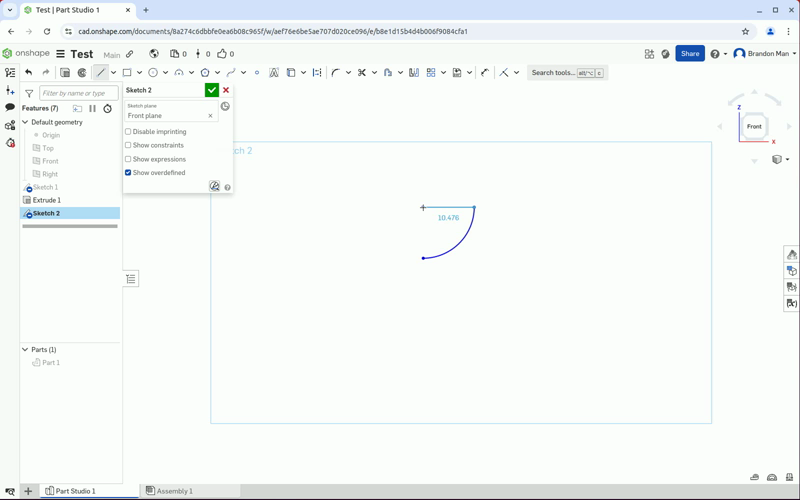
key_up(shift)
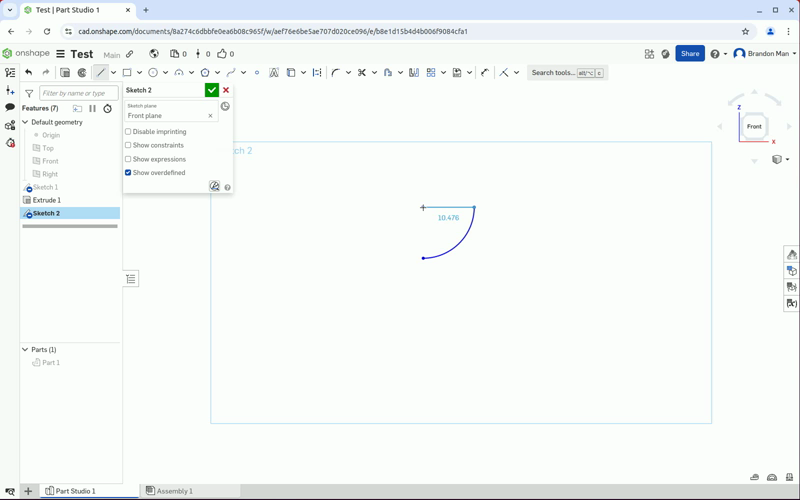
mouse_move(453, 207)
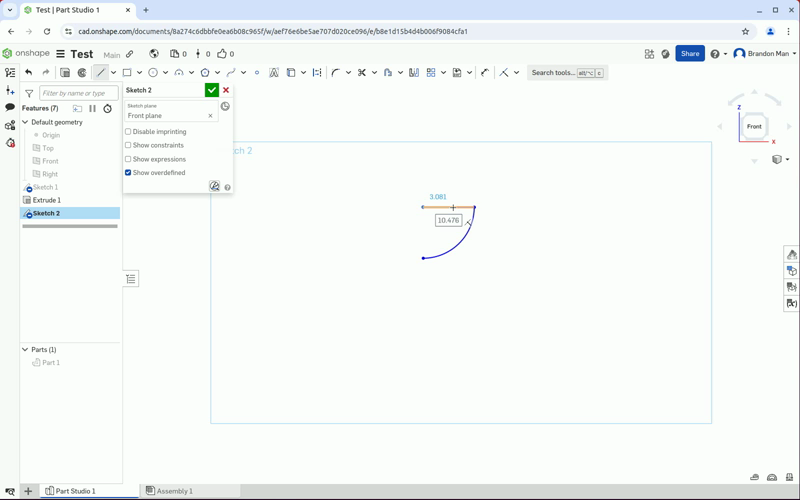
key_down(shift)
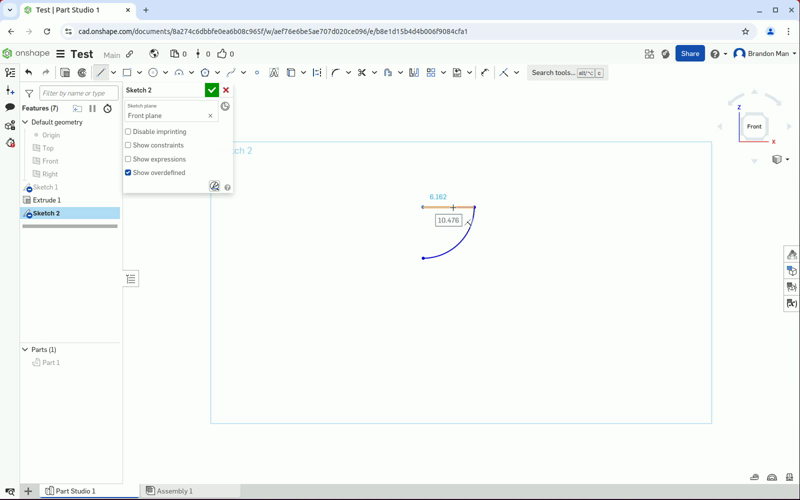
mouse_move(423, 258)
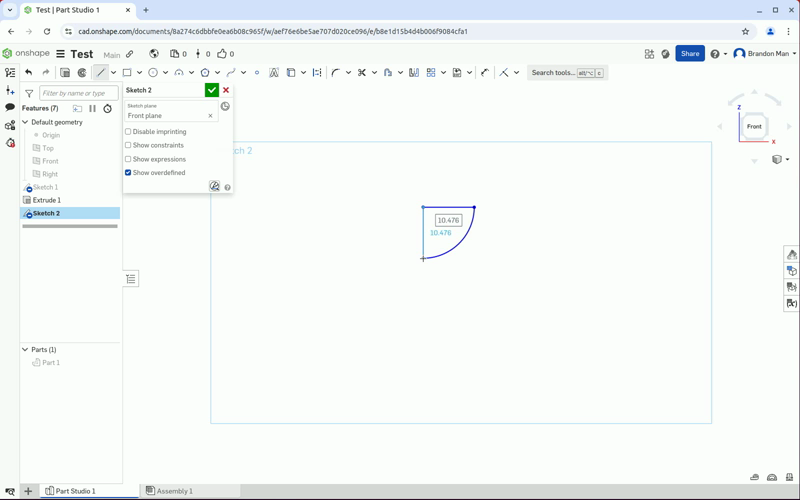
key_up(shift)
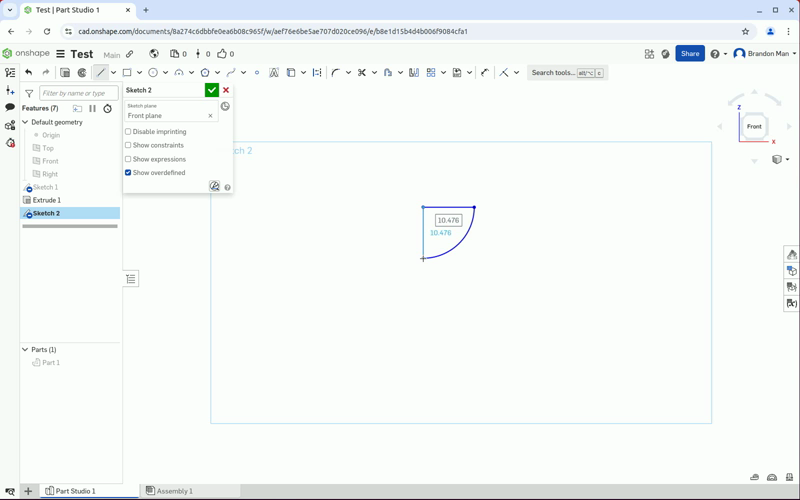
click(423, 258)
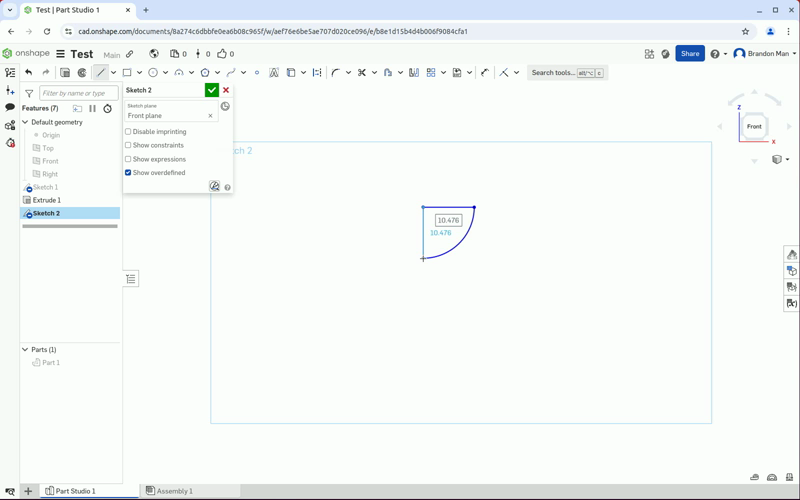
key(esc)
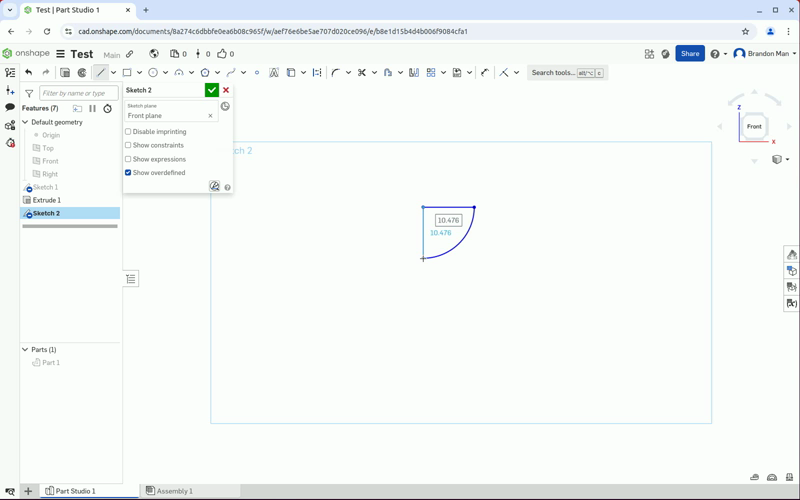
mouse_move(445, 248)
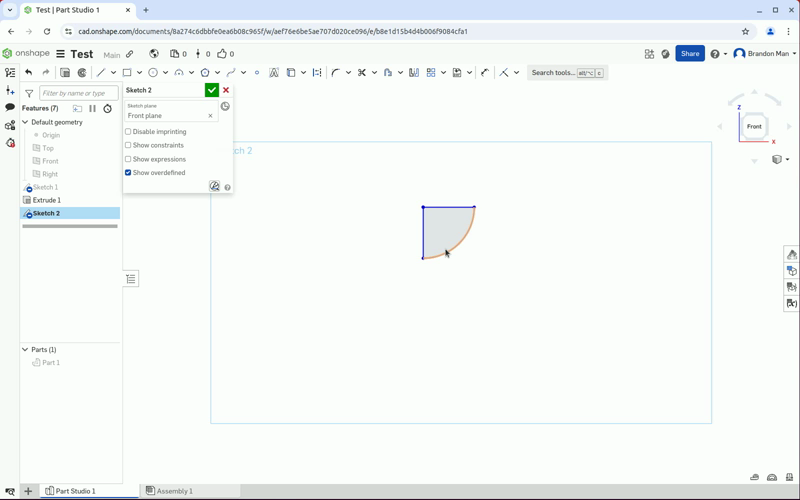
click(445, 248)
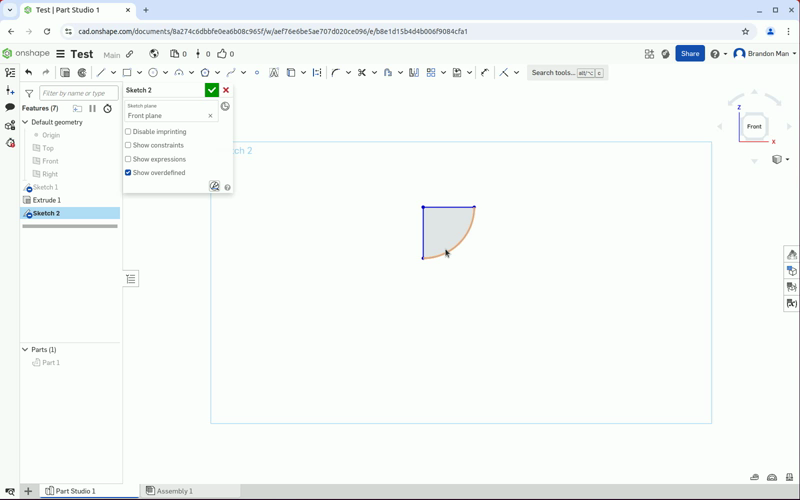
mouse_move(73, 352)
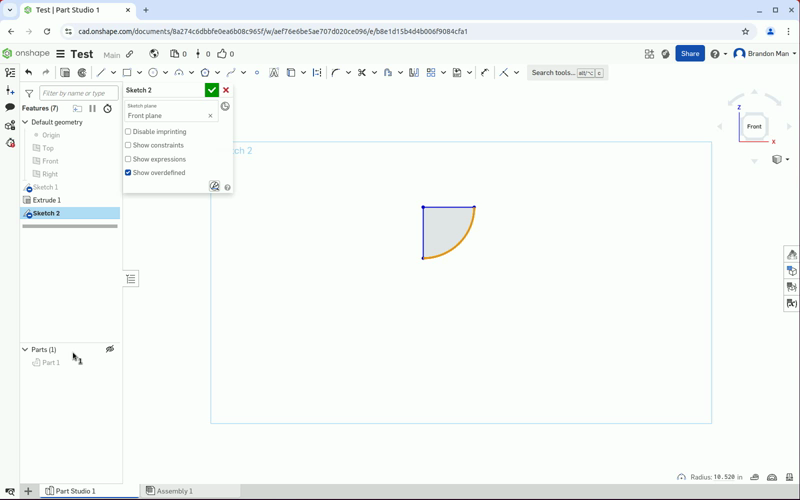
key(shift+y)
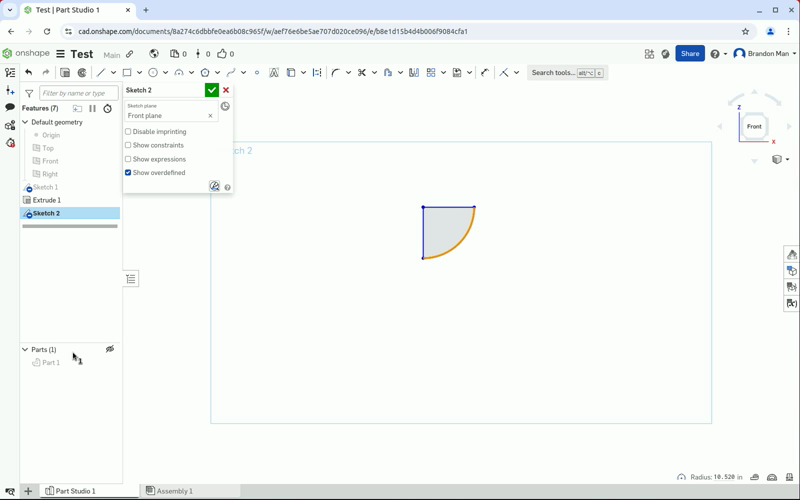
key(shift+e)
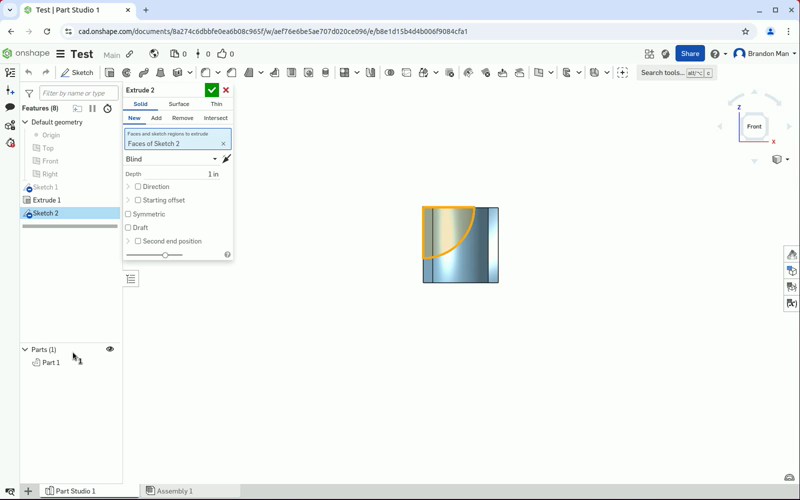
mouse_move(143, 106)
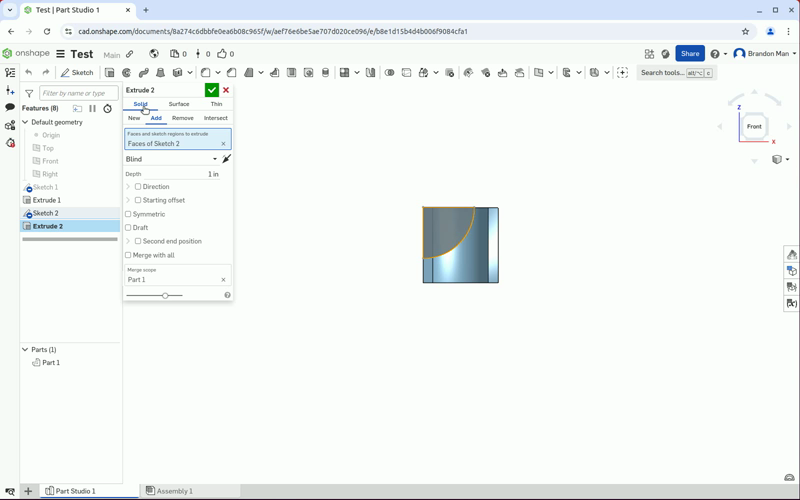
click(143, 106)
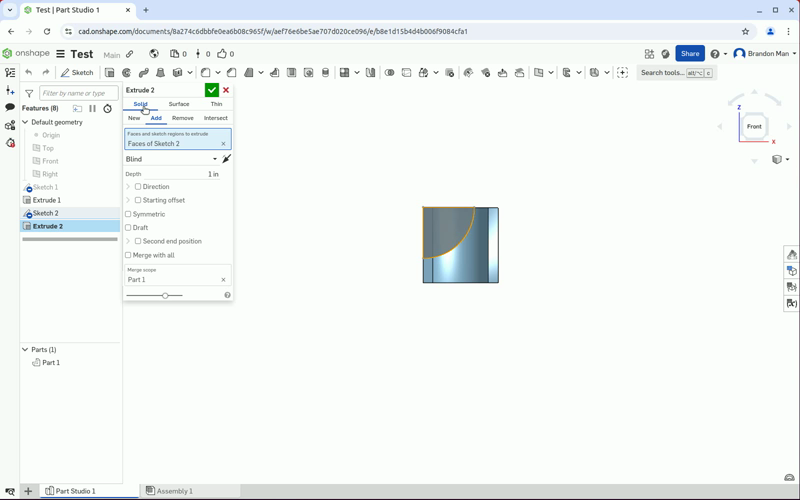
mouse_move(186, 120)
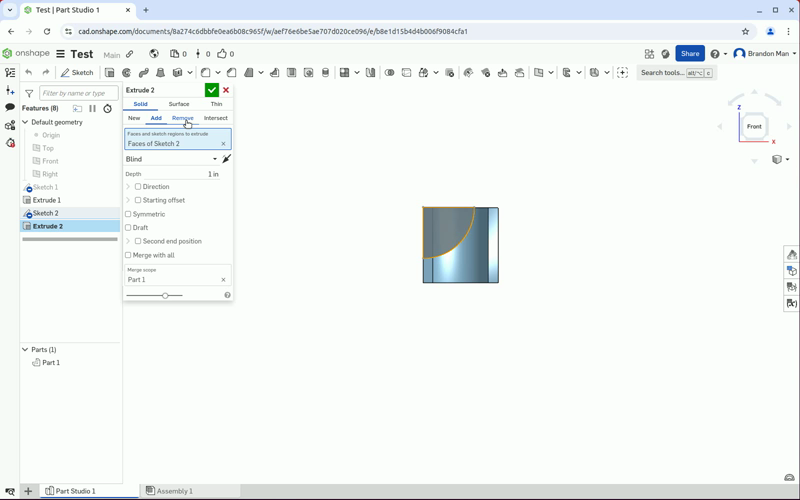
click(186, 120)
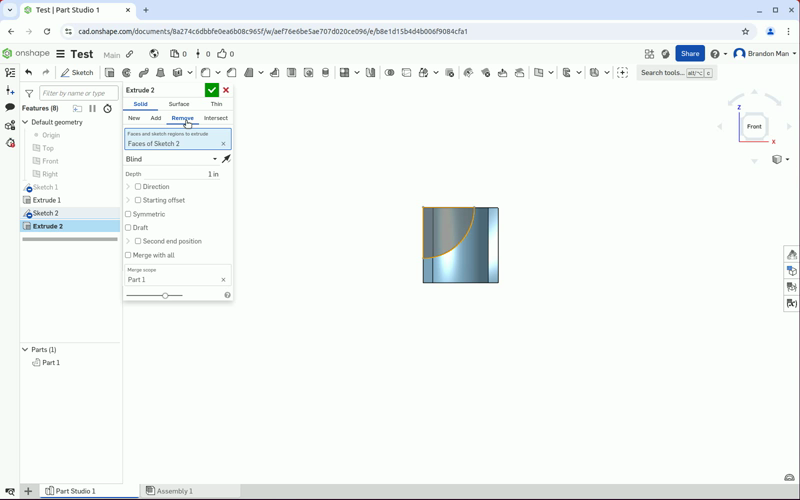
key(tab, 4)
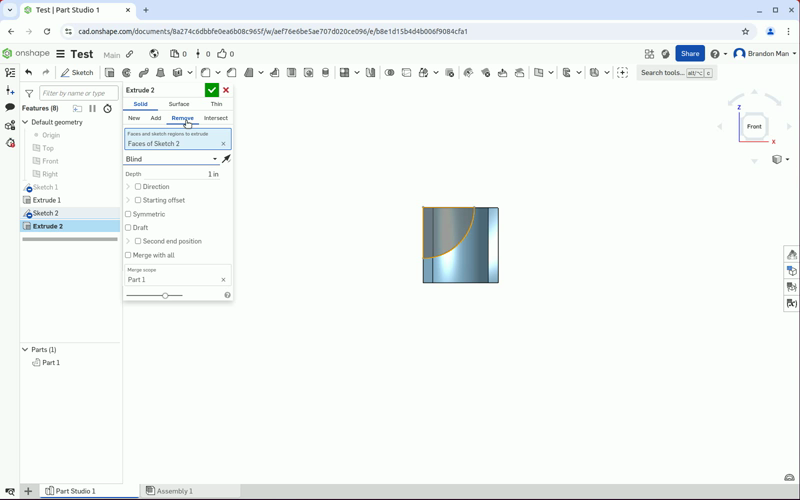
text(23.108)
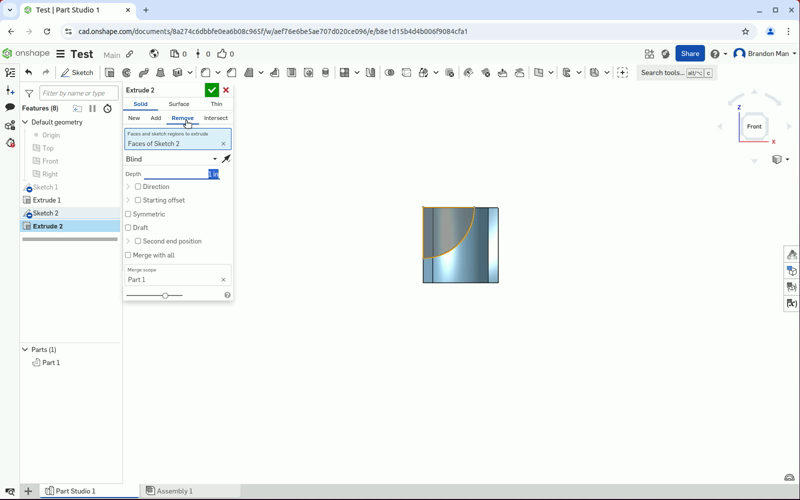
key(tab, 3)
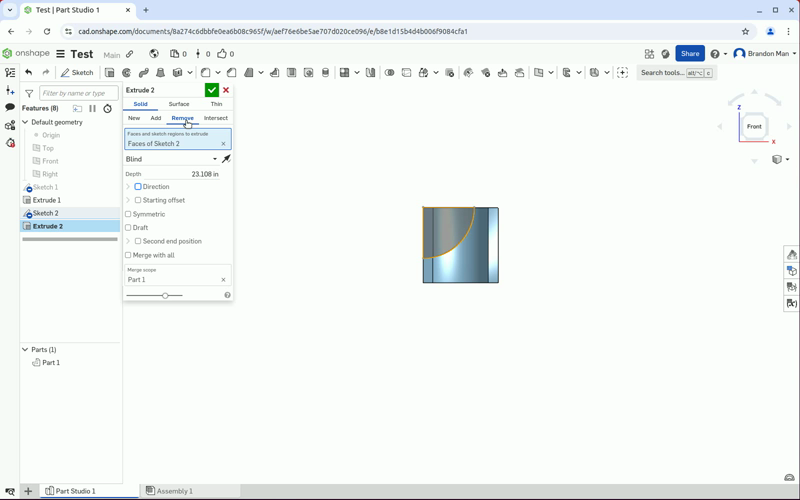
key(tab, 2)
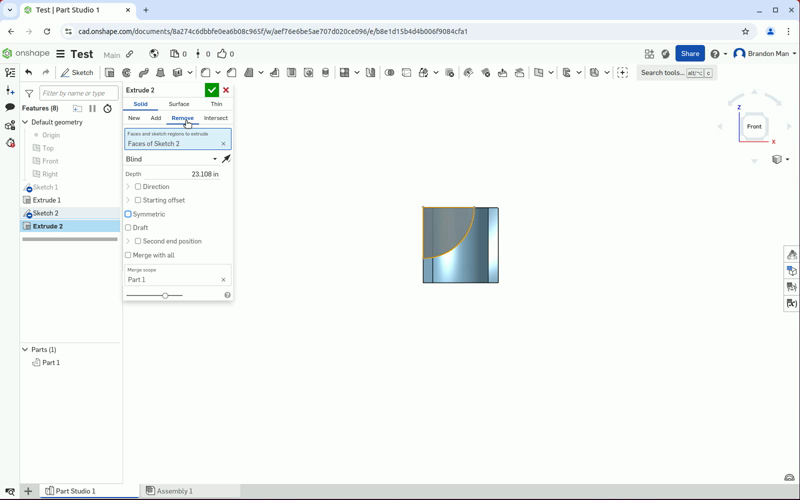
key(space)
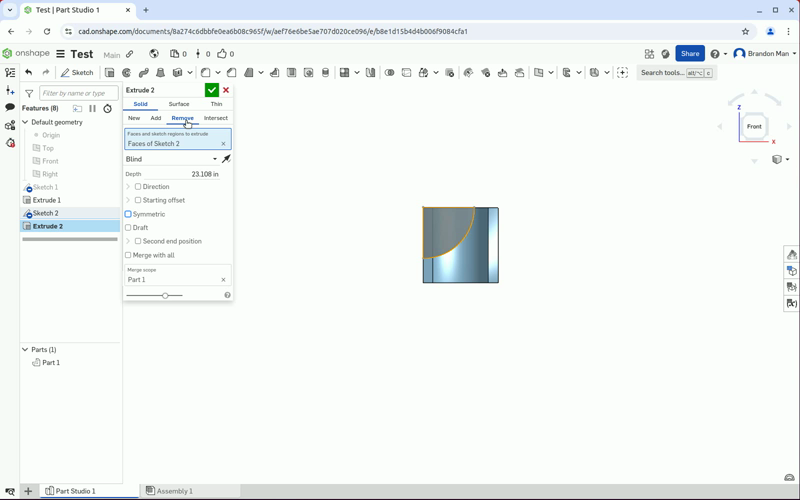
key(tab, 3)
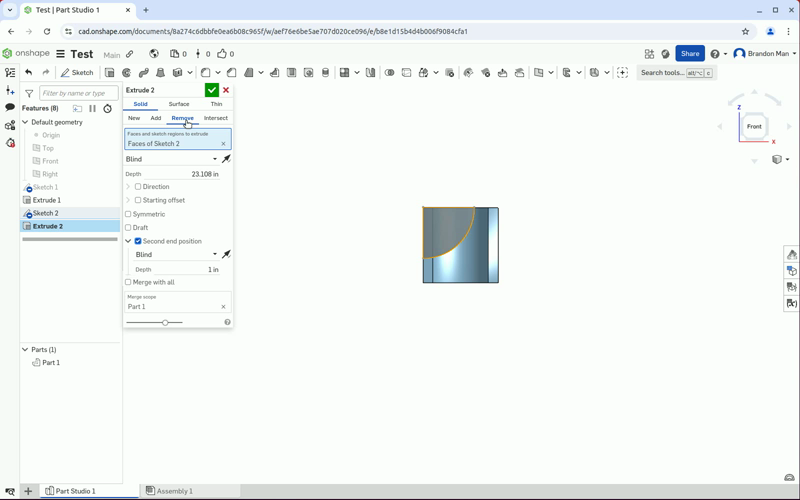
text(7.703)
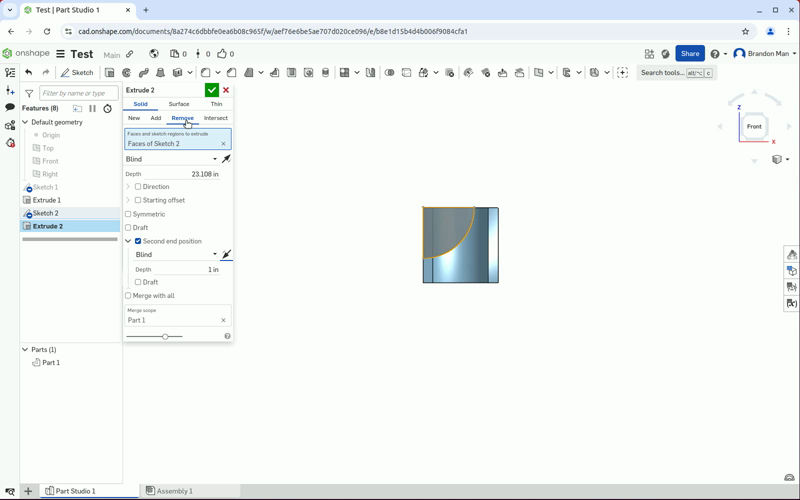
key(tab, 2)
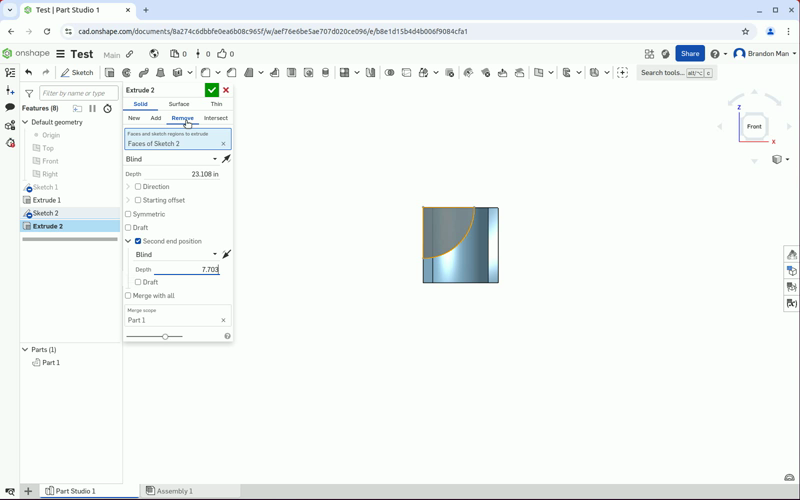
key(space)
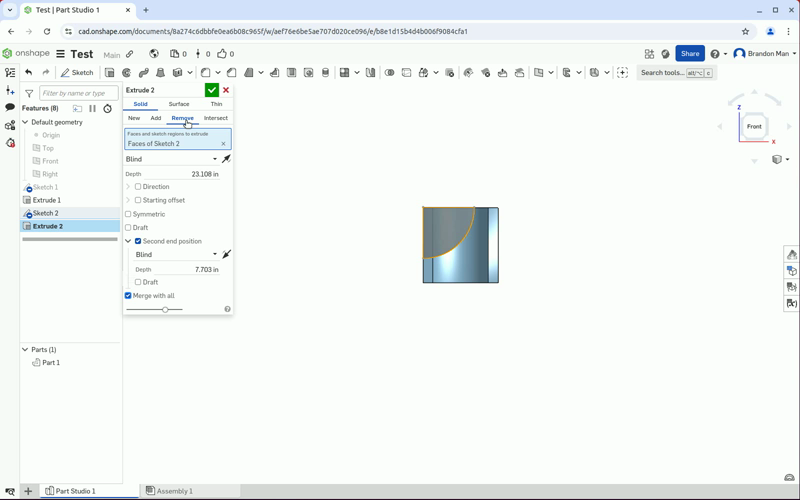
key(enter)
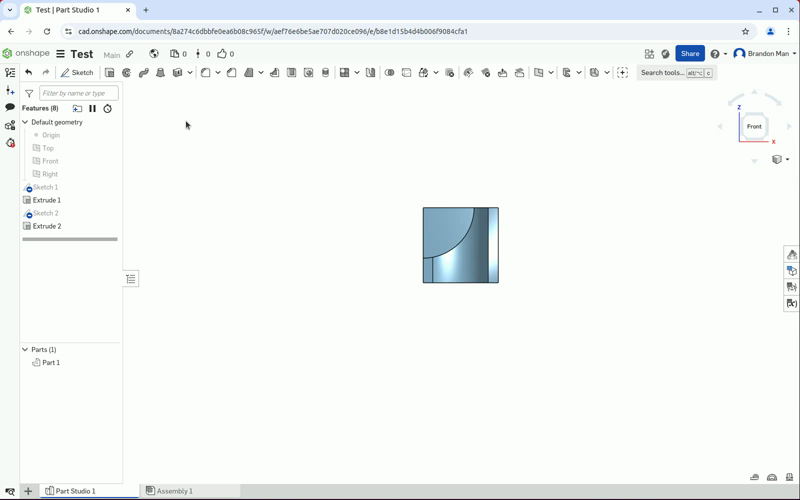
key(shift+h)
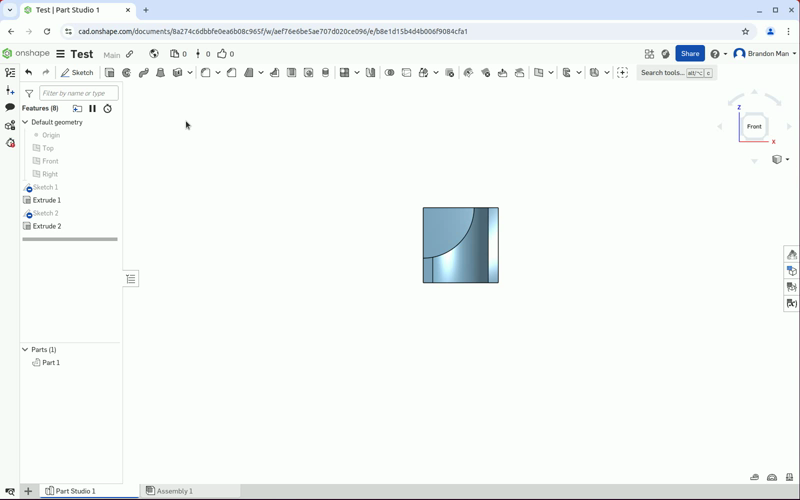
key(shift+h)
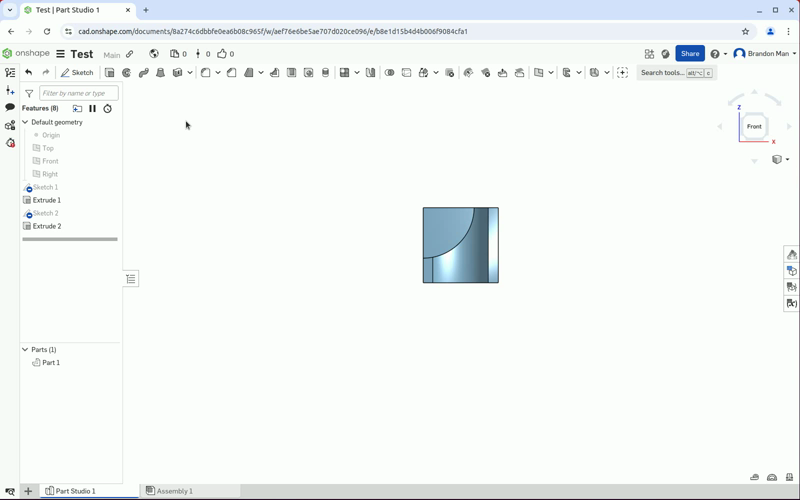
key(shift+7)
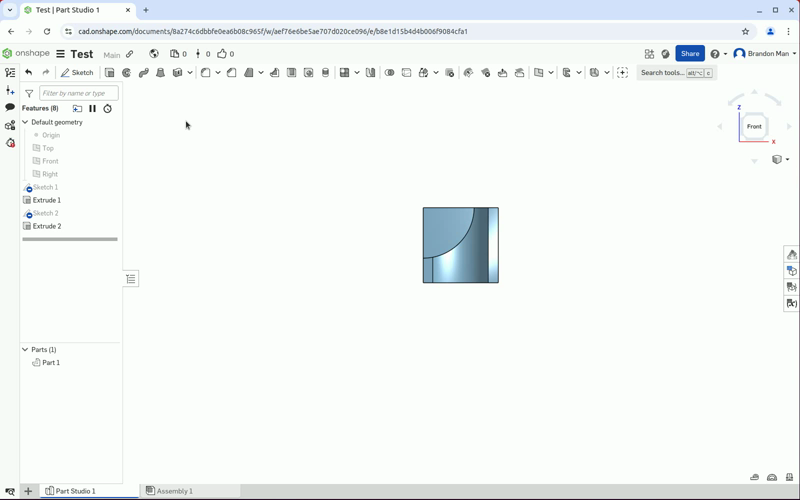
key(left, 2)
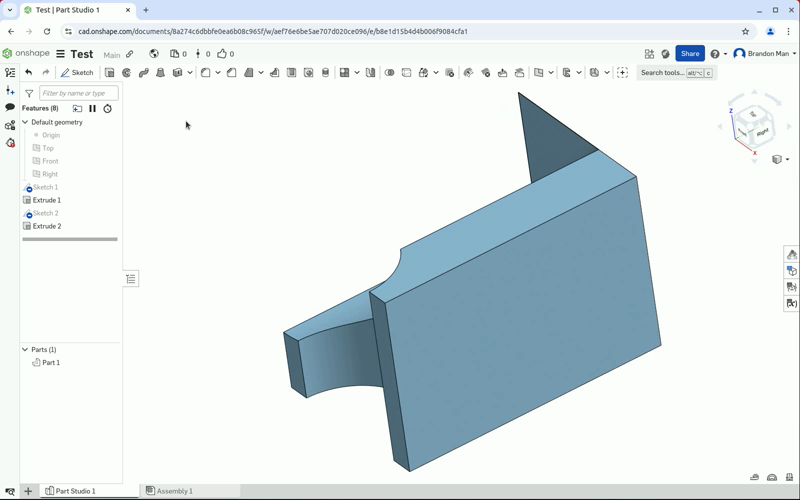
key(down, 2)
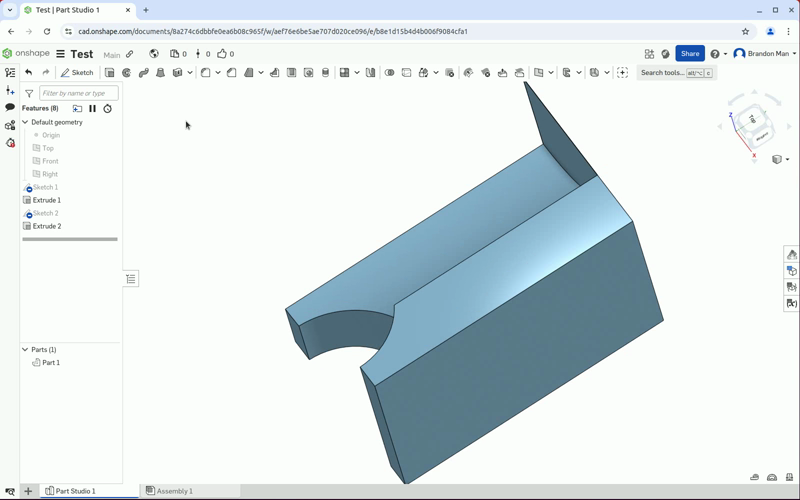
key(up, 2)
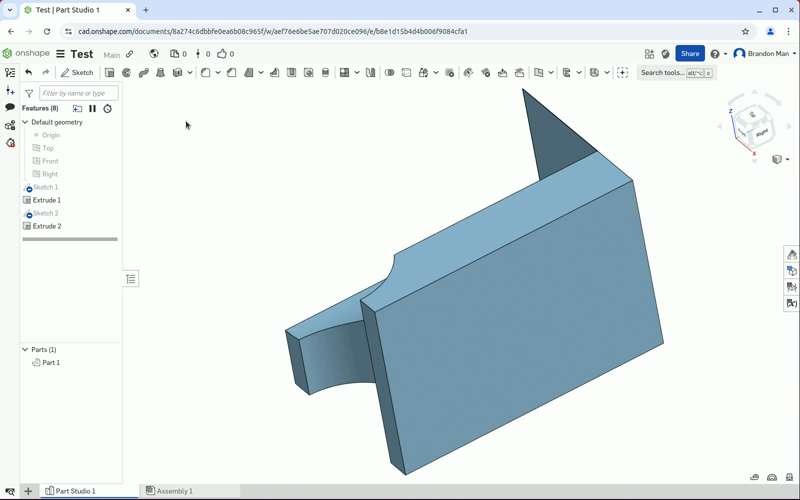
key(right, 2)
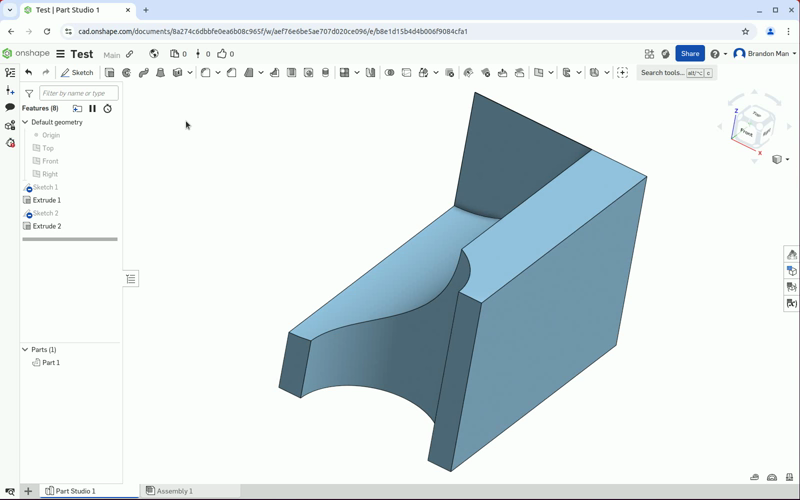
mouse_move(73, 189)
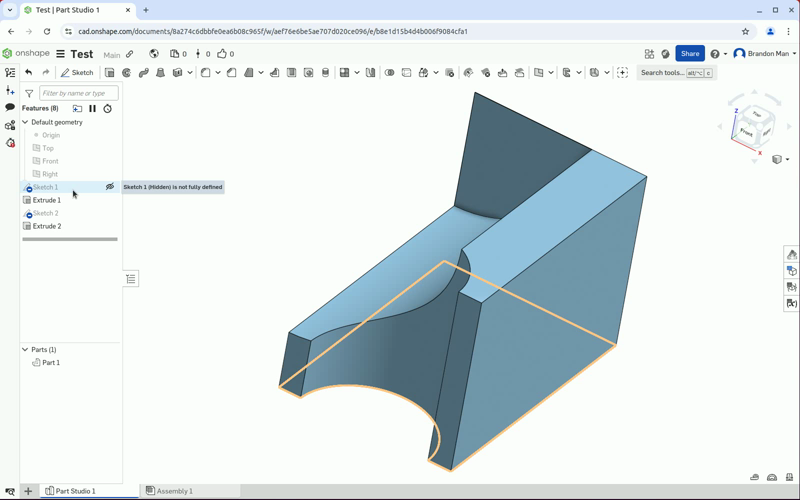
click(73, 189)